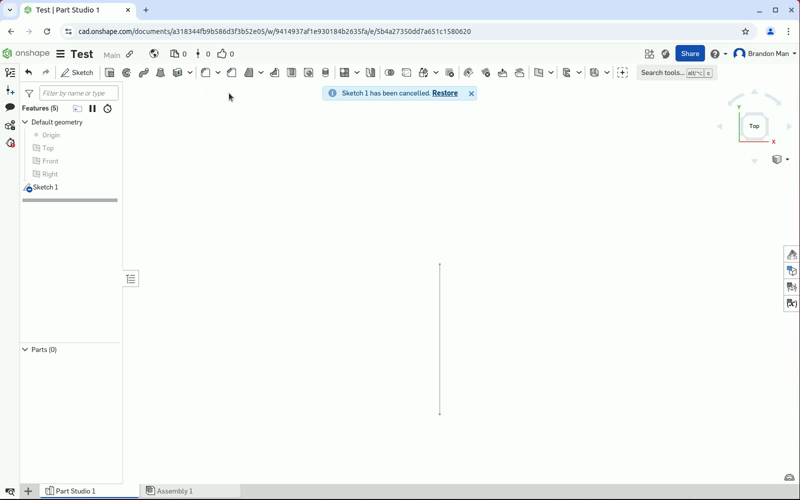
key(shift+h)
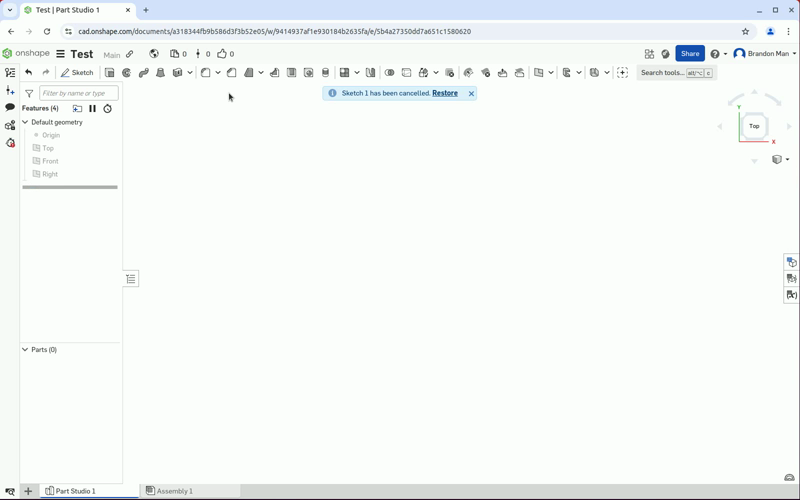
mouse_move(73, 352)
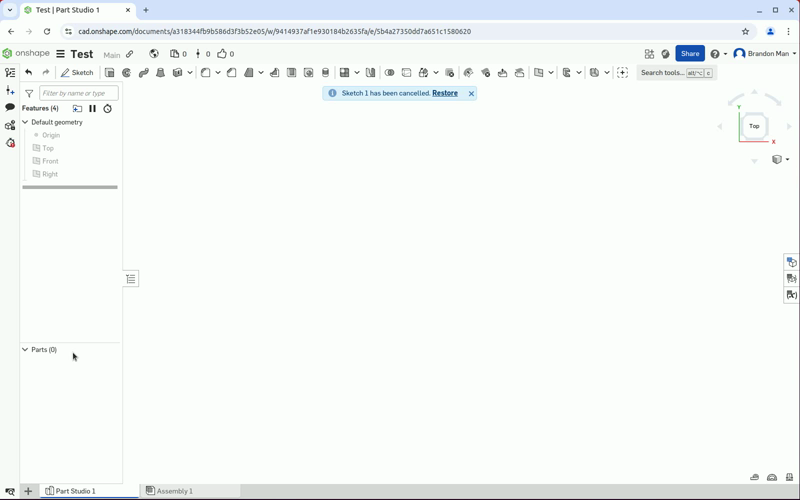
key(y)
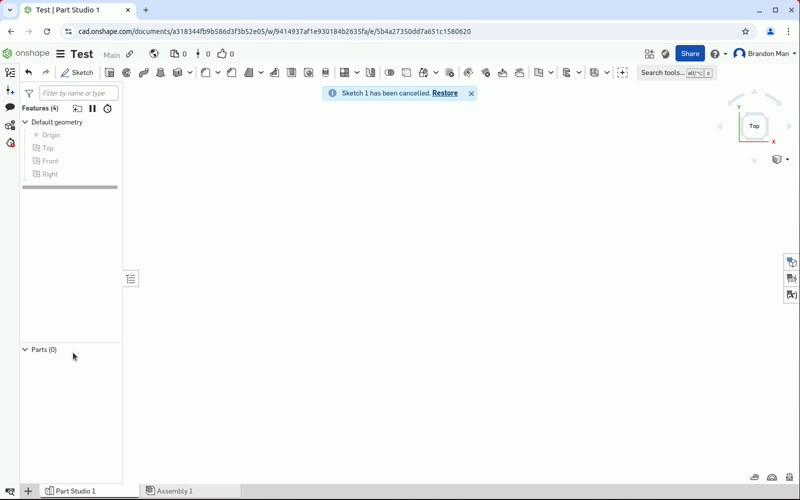
key(shift+p)
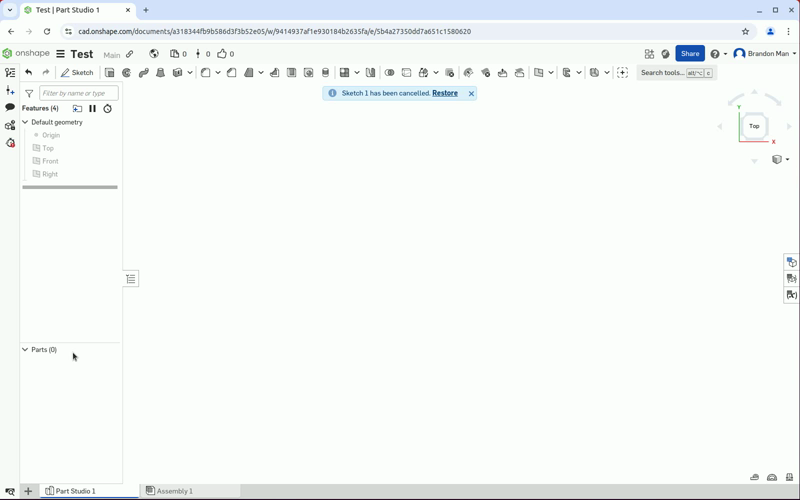
key(space)
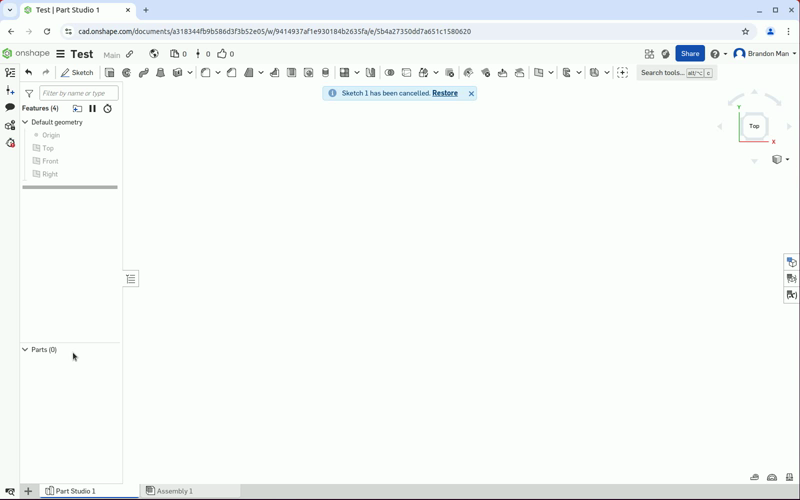
key_down(shift)
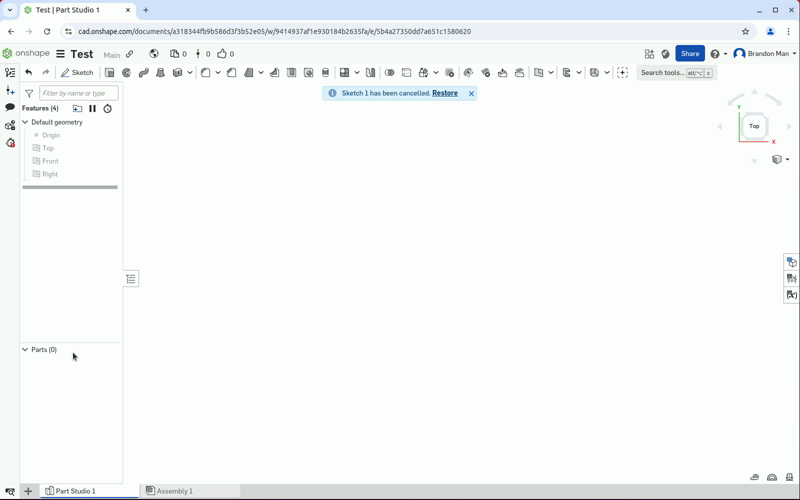
key(up)
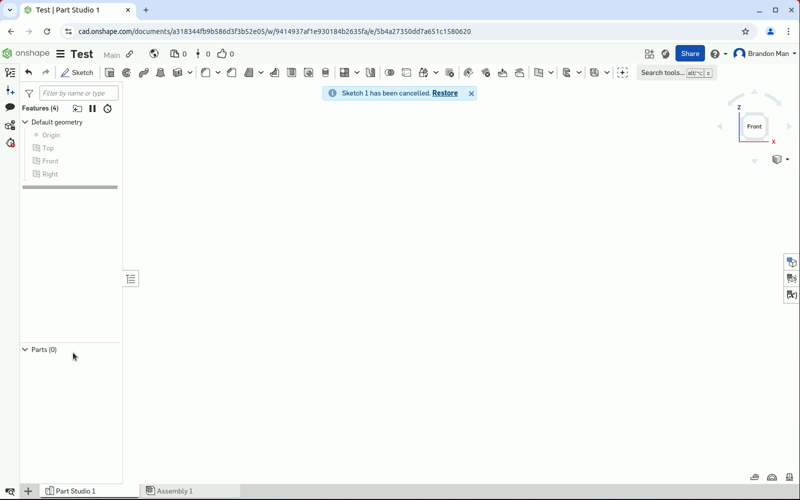
key_up(shift)
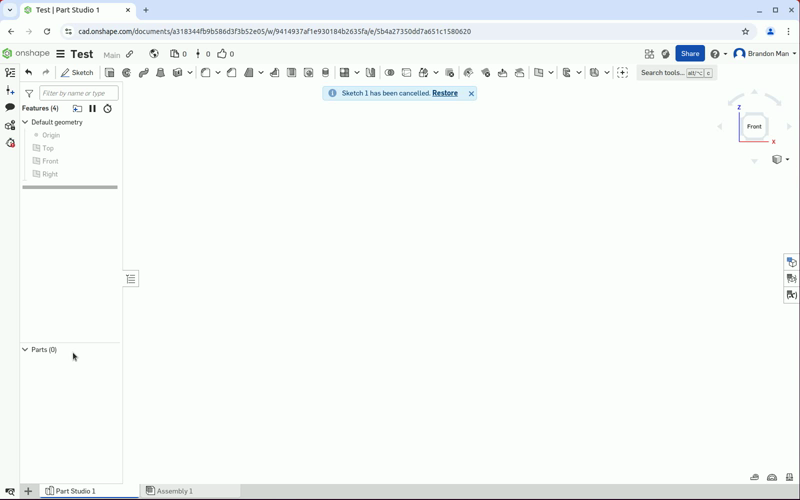
key(space)
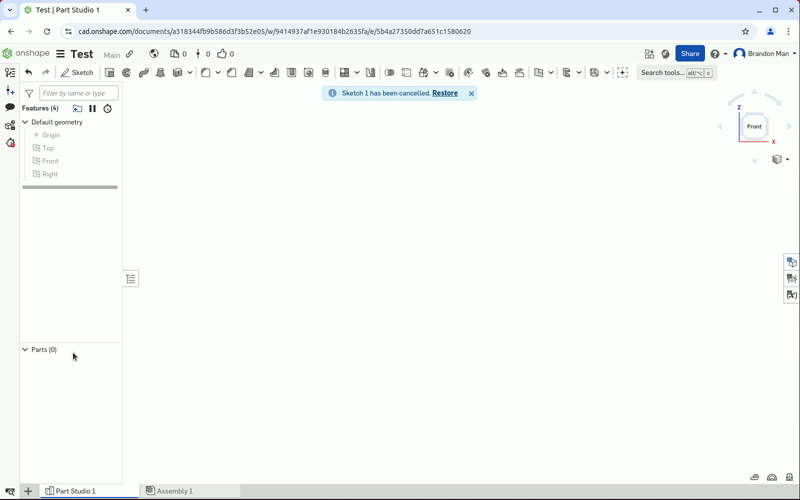
key_down(shift)
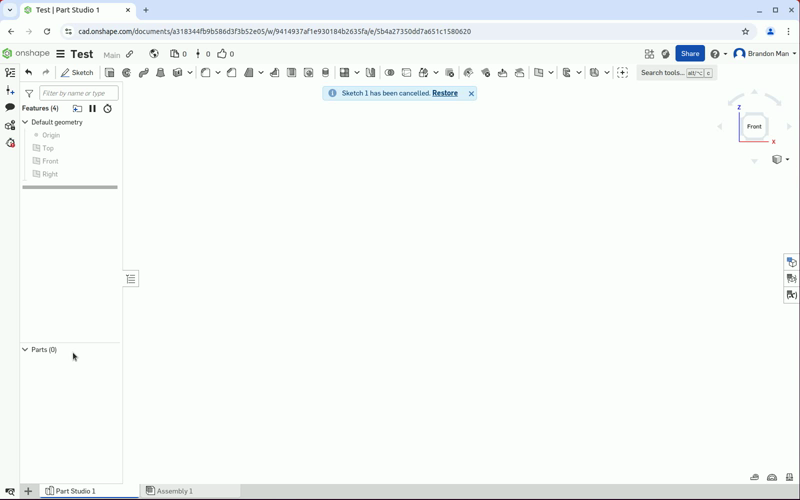
key(left)
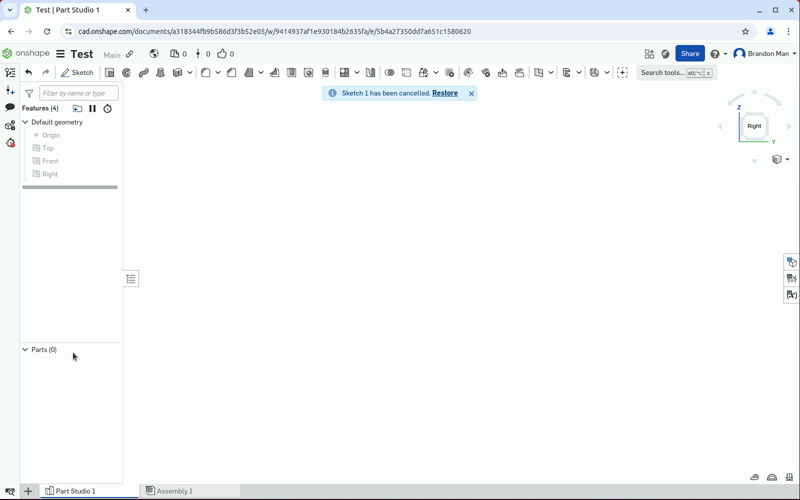
key_up(shift)
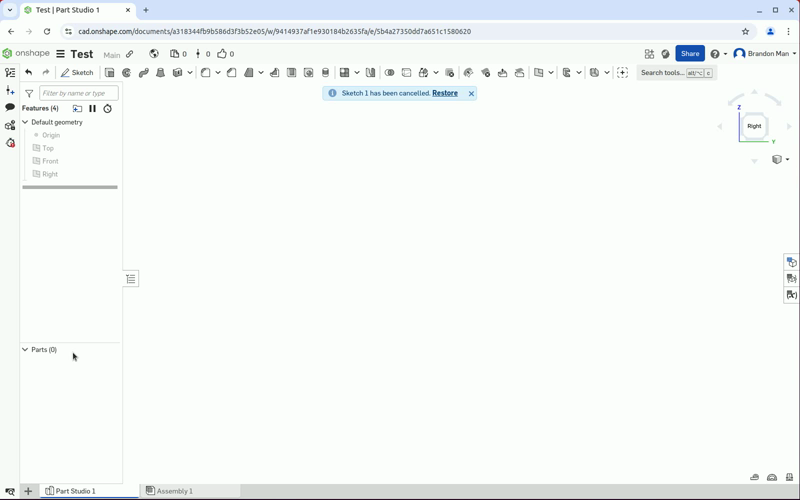
mouse_move(73, 352)
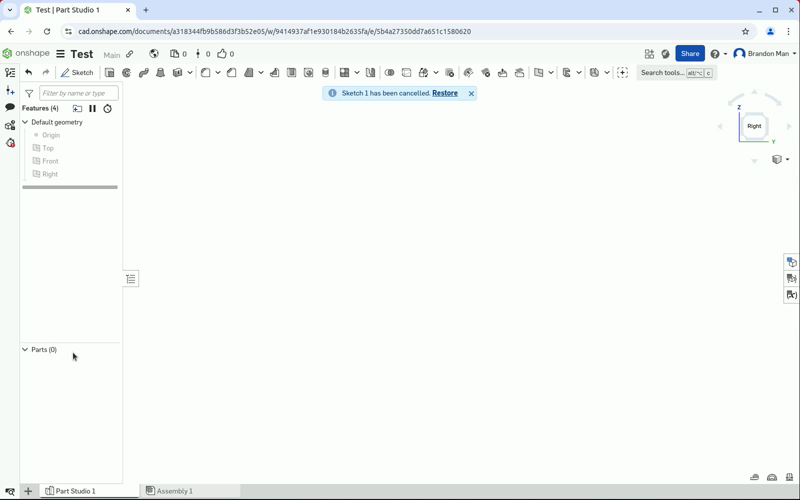
key(shift+y)
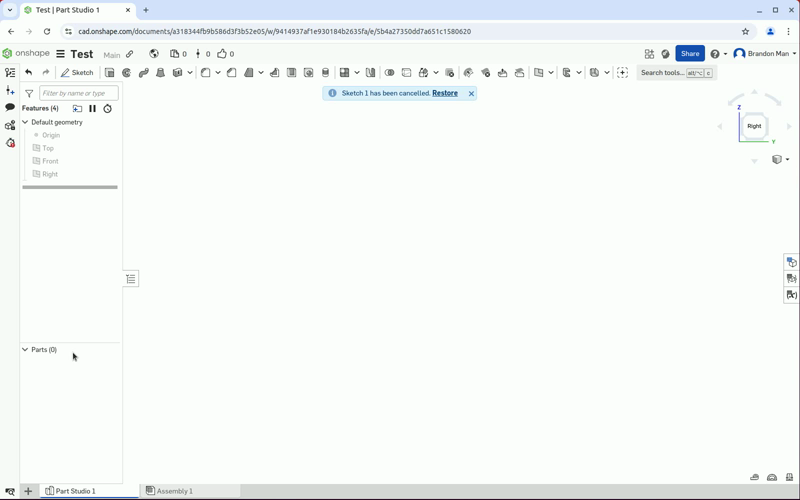
mouse_move(541, 75)
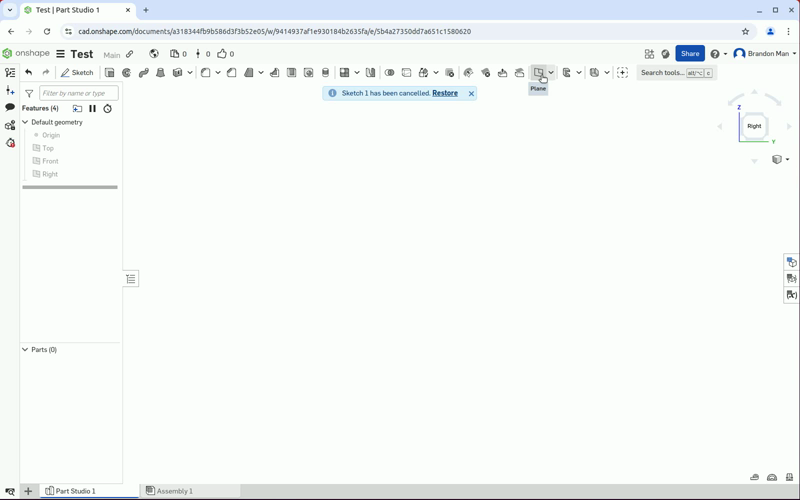
click(541, 75)
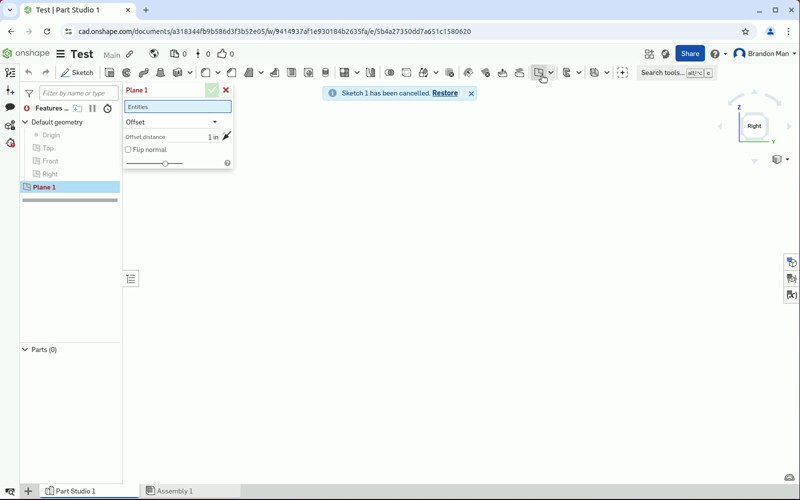
mouse_move(73, 176)
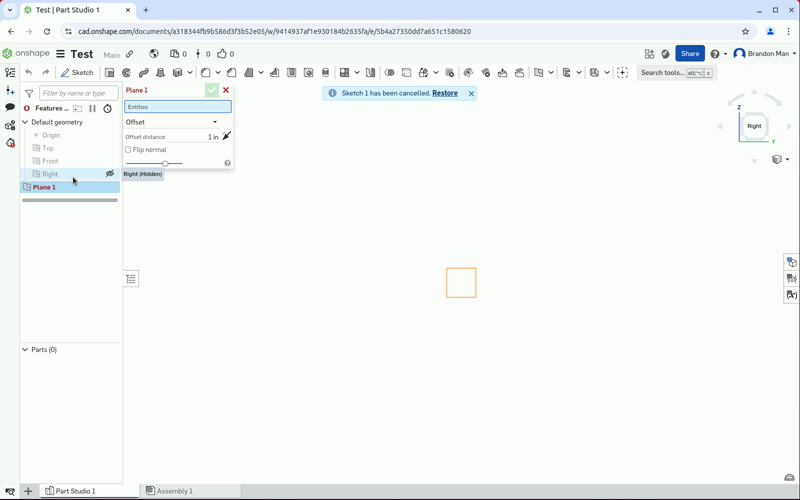
click(73, 176)
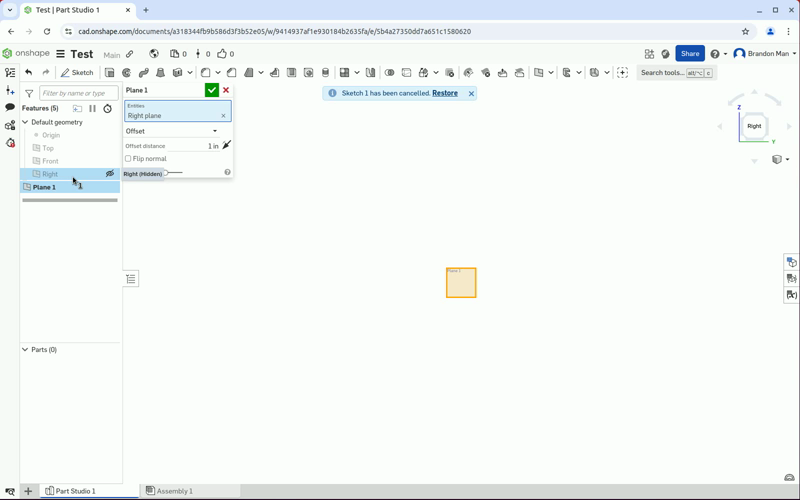
key(tab, 2)
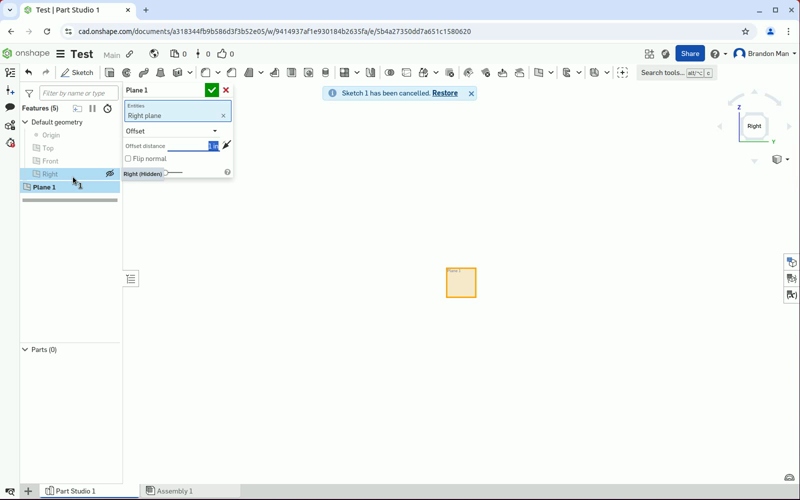
text(21.198)
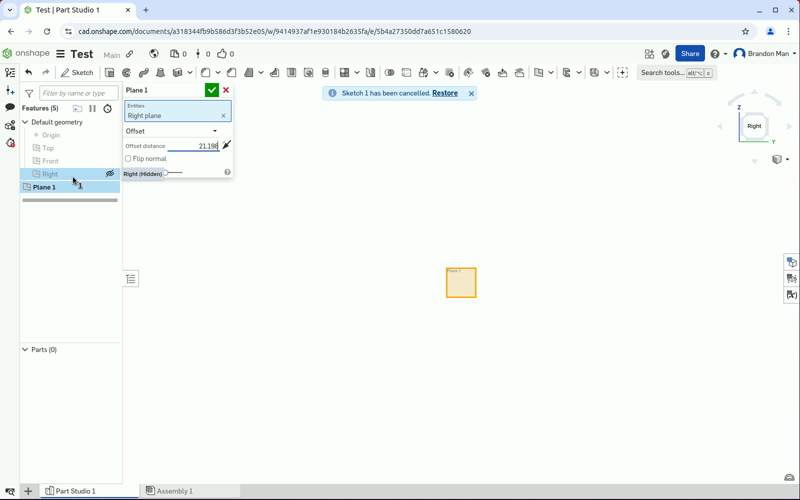
key(enter, 2)
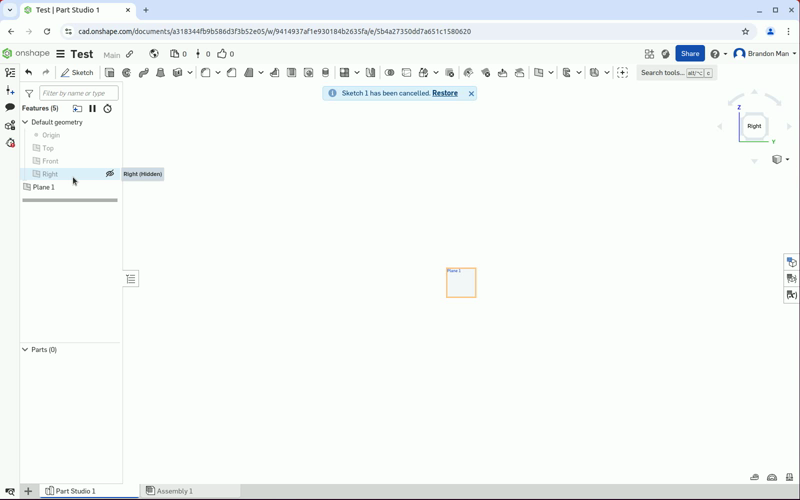
key(shift+s)
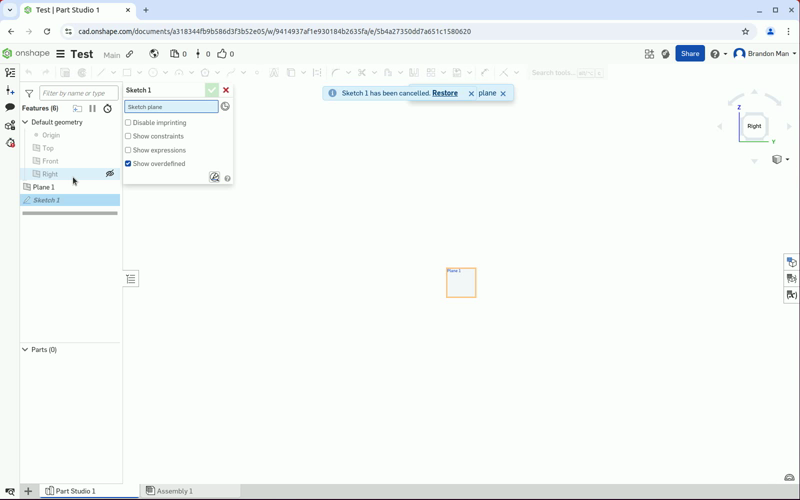
mouse_move(73, 189)
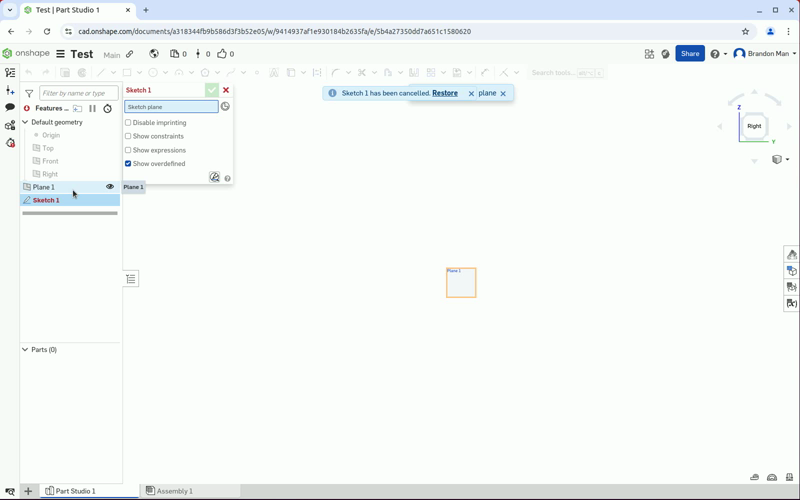
click(73, 189)
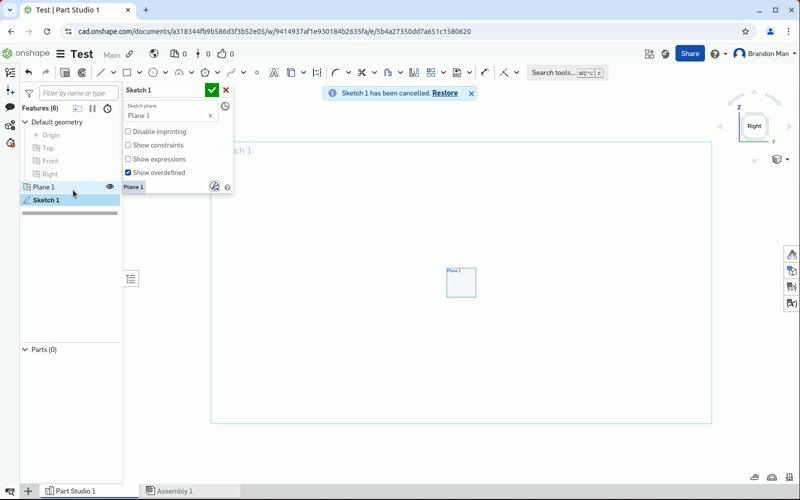
mouse_move(73, 352)
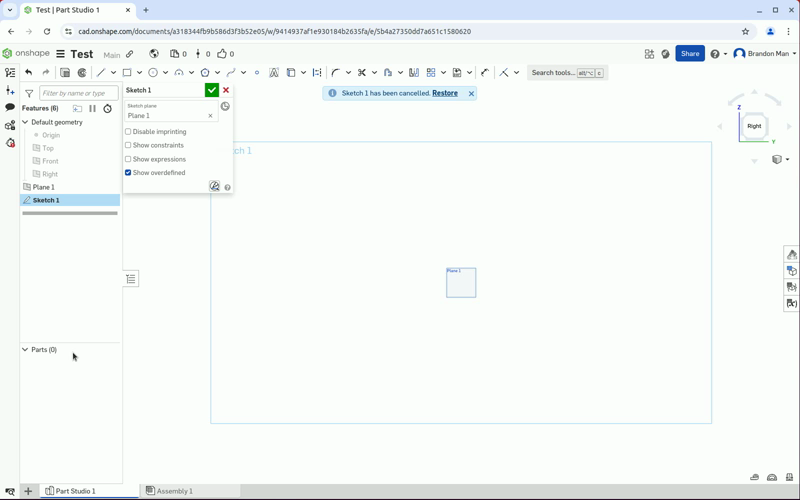
key(y)
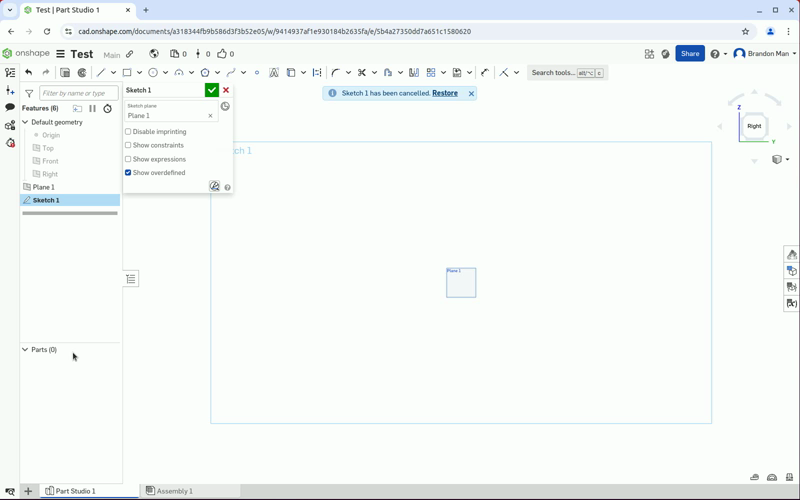
key(l)
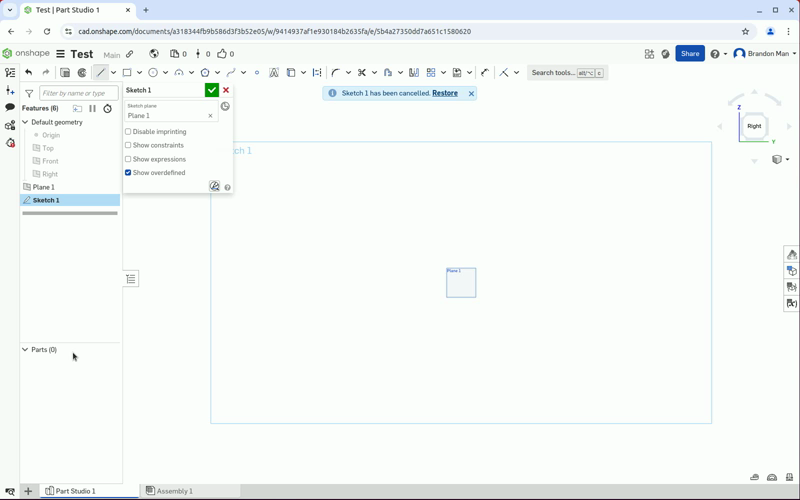
key_down(shift)
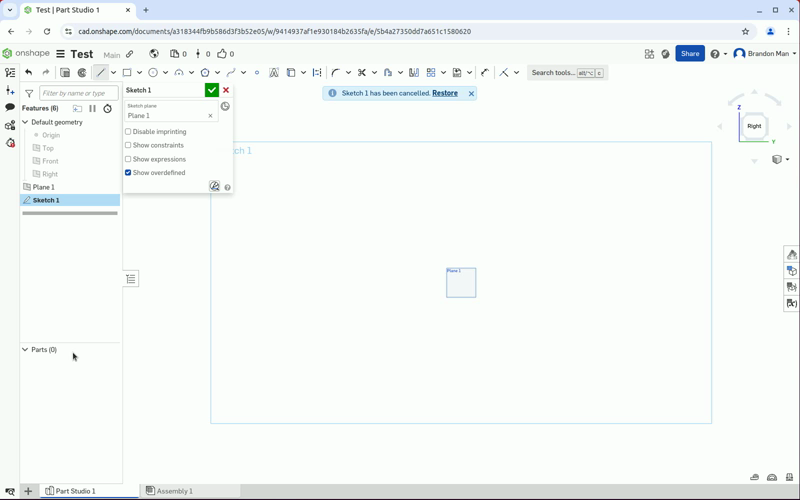
mouse_move(417, 272)
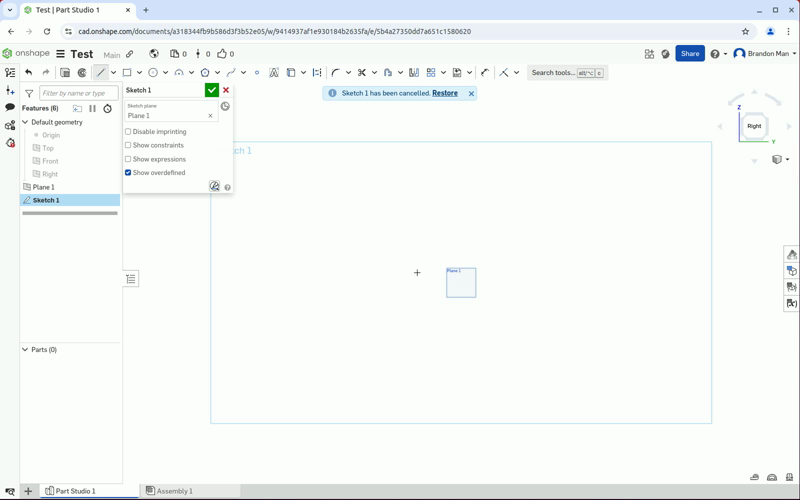
click(417, 272)
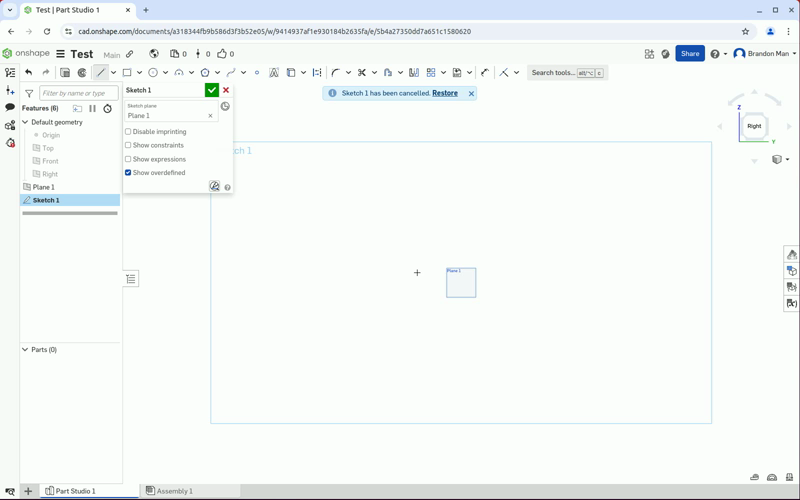
key_up(shift)
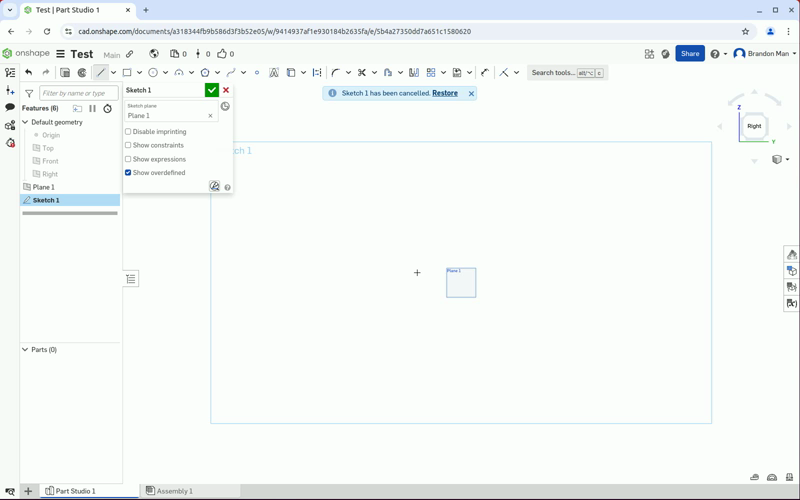
key_down(shift)
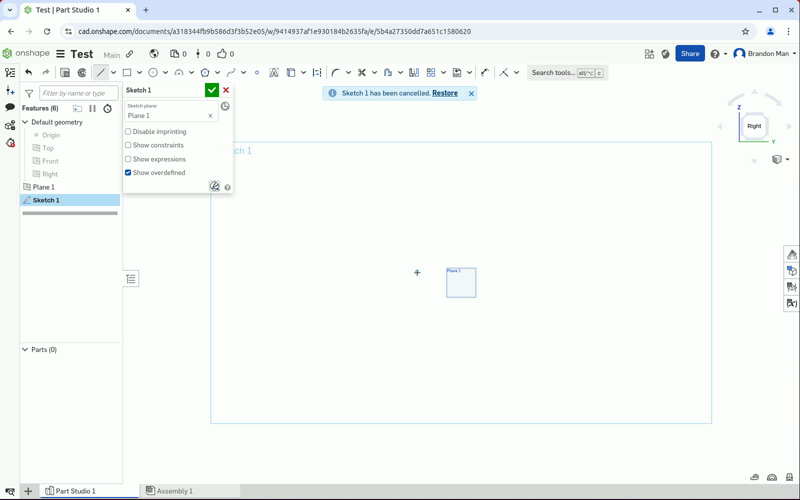
mouse_move(447, 272)
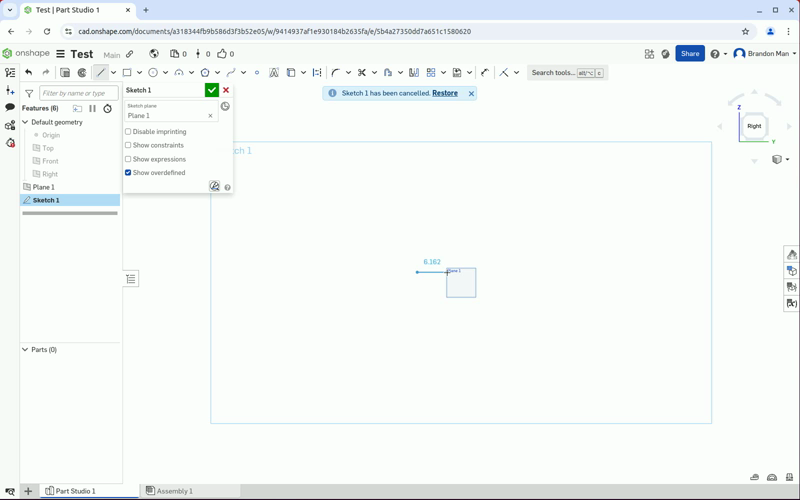
mouse_move(451, 282)
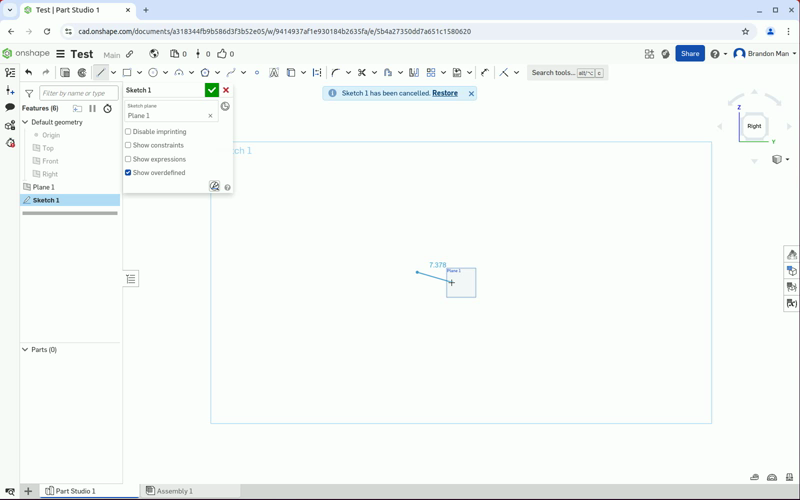
click(451, 282)
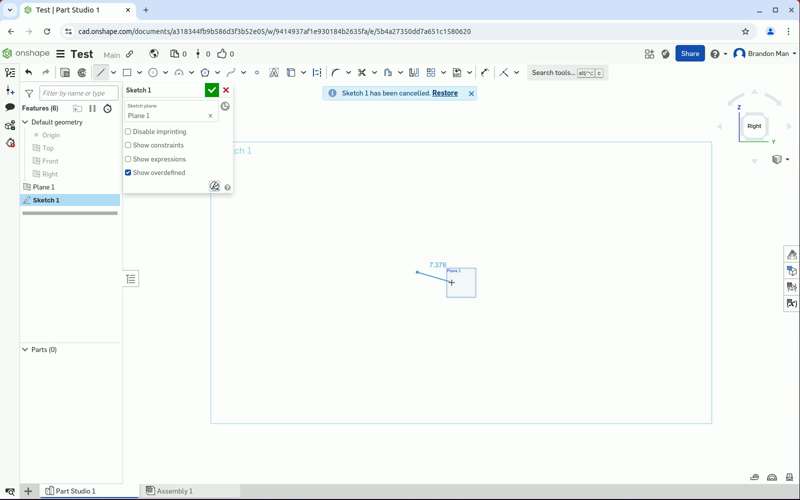
key_up(shift)
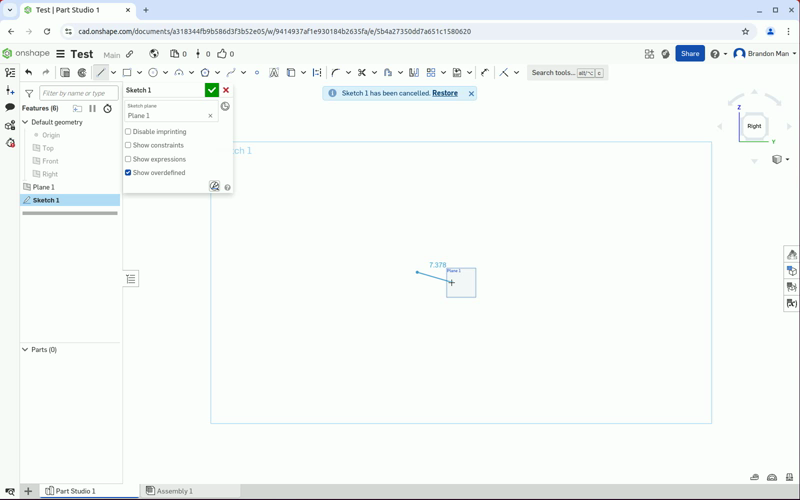
key_down(shift)
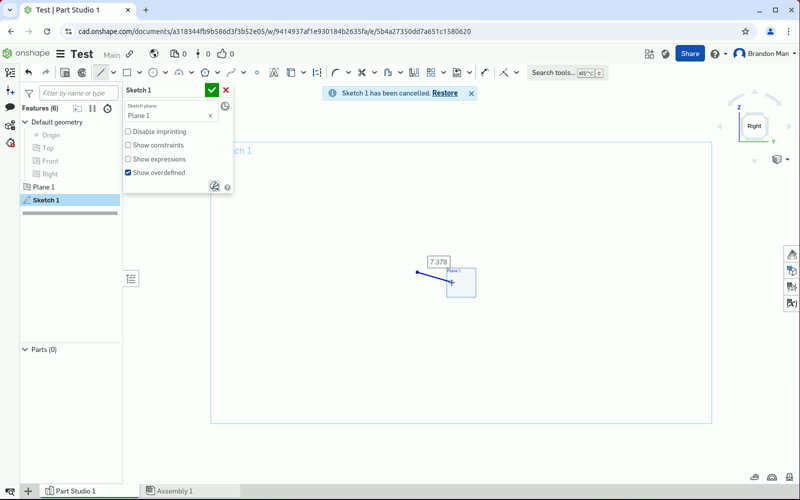
mouse_move(481, 282)
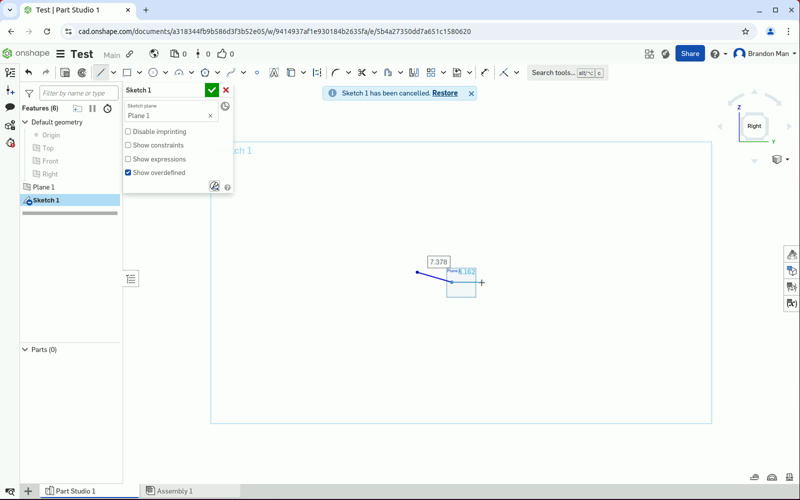
mouse_move(461, 282)
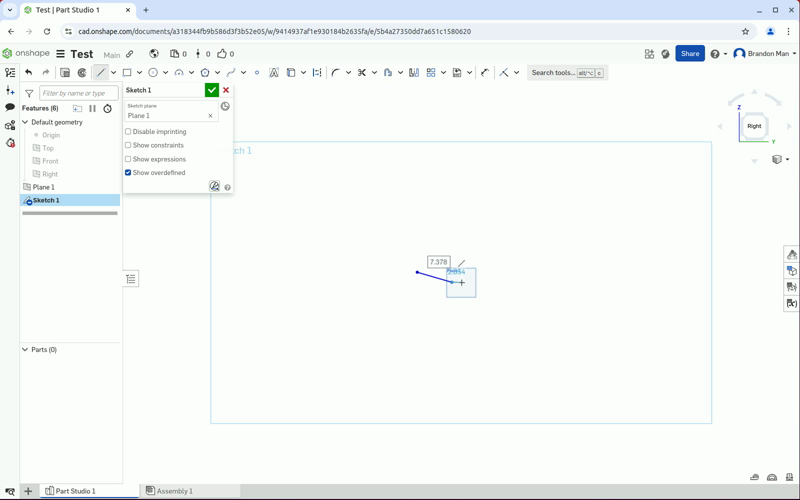
click(461, 282)
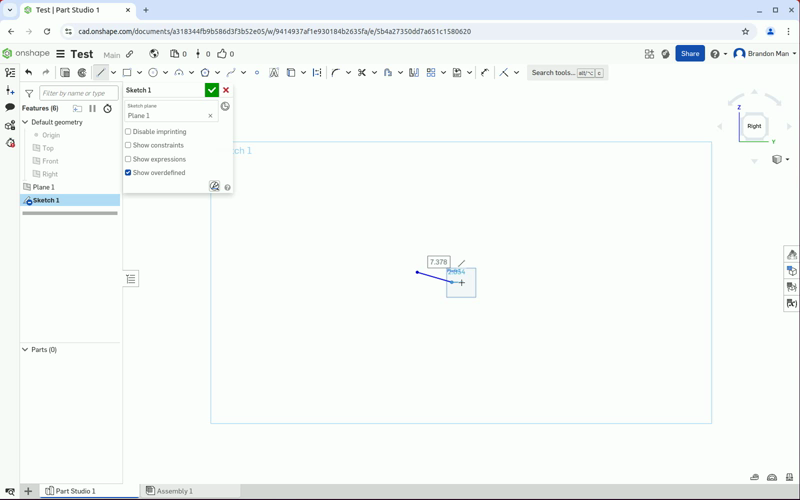
key_up(shift)
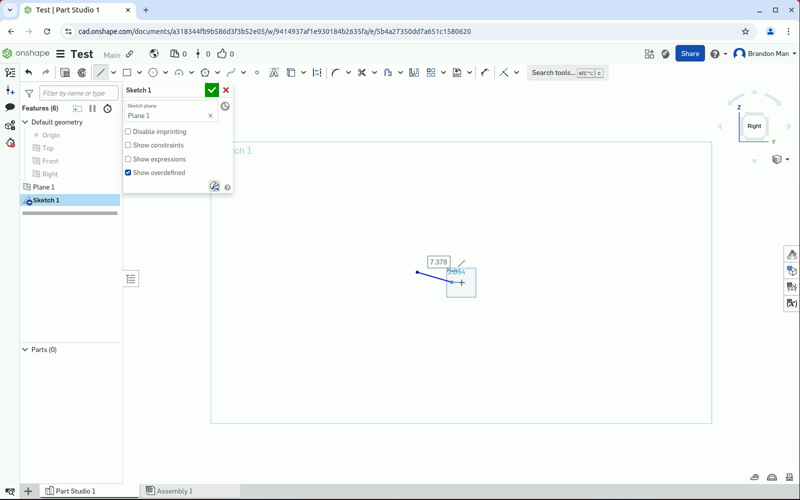
key_down(shift)
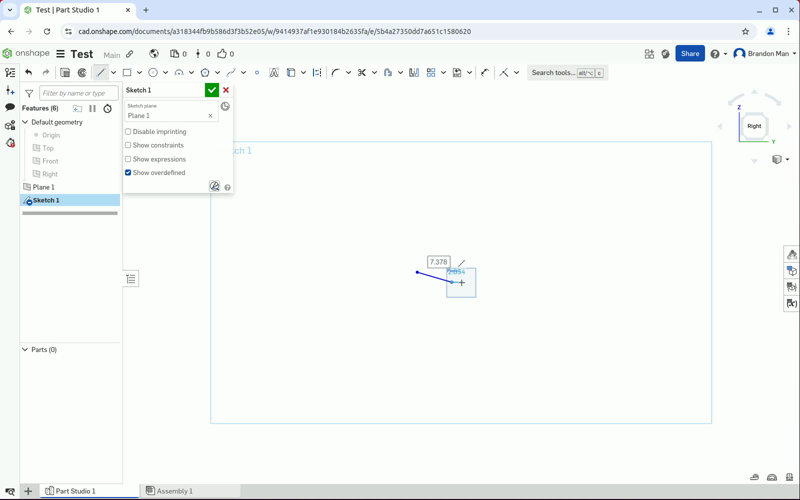
mouse_move(572, 262)
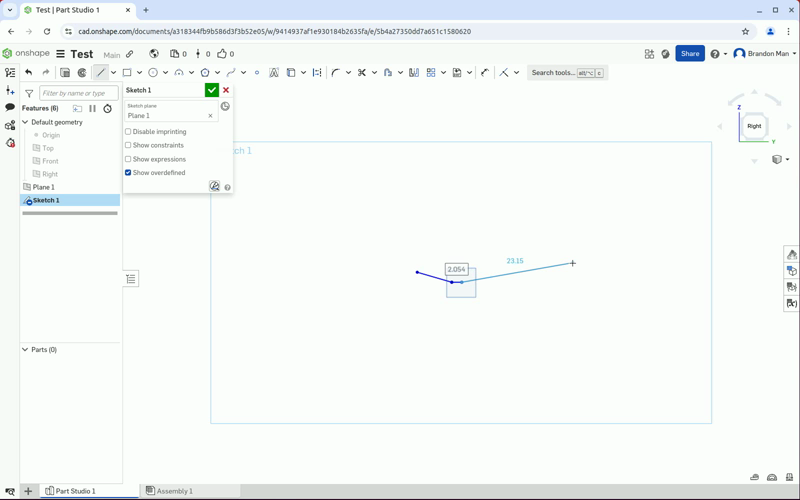
click(572, 262)
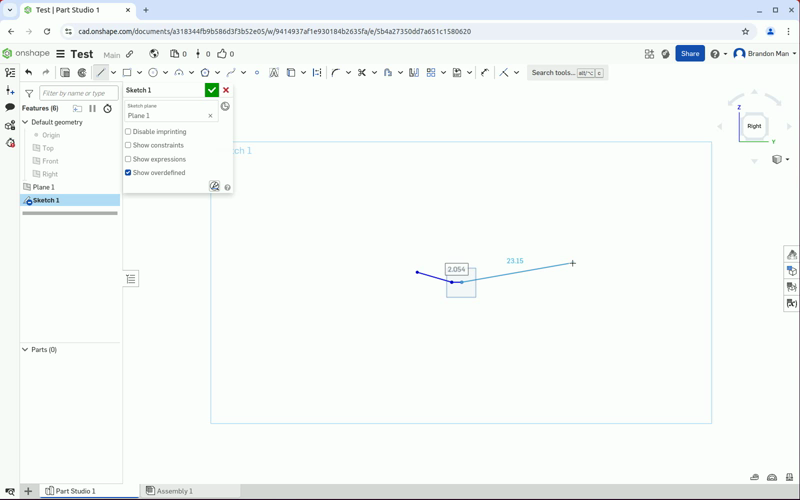
key_up(shift)
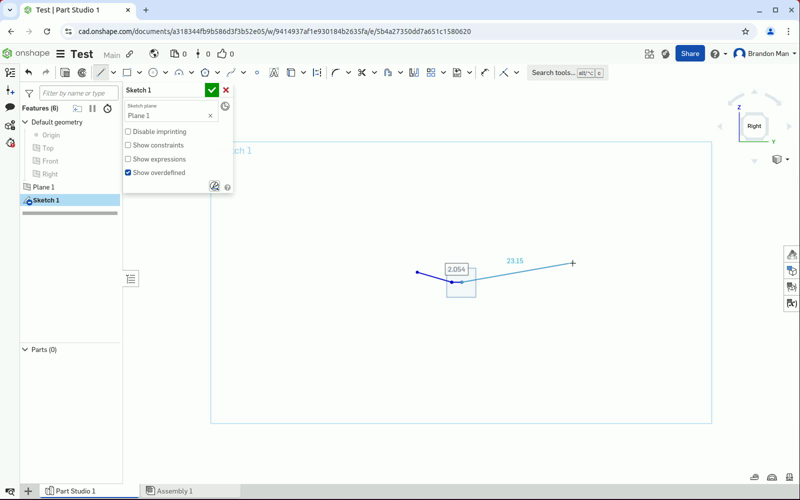
key_down(shift)
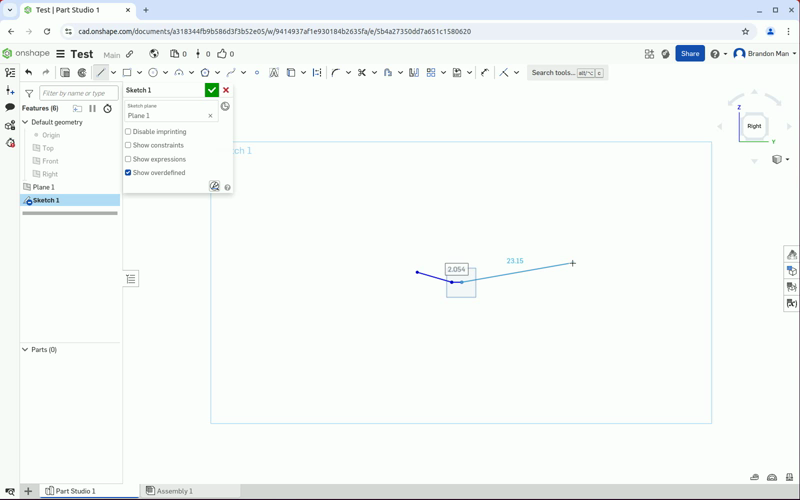
mouse_move(589, 262)
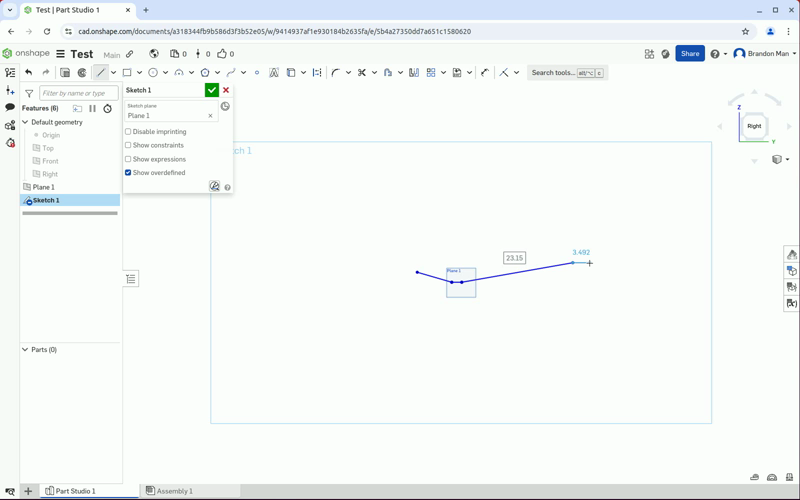
mouse_move(572, 233)
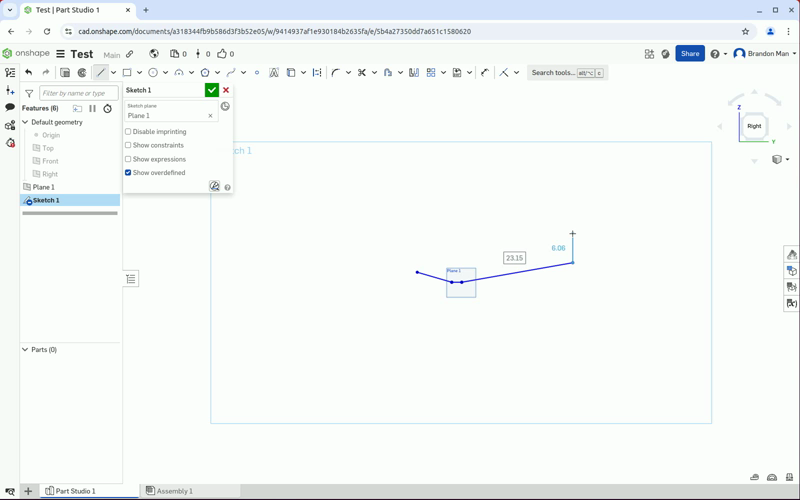
click(572, 233)
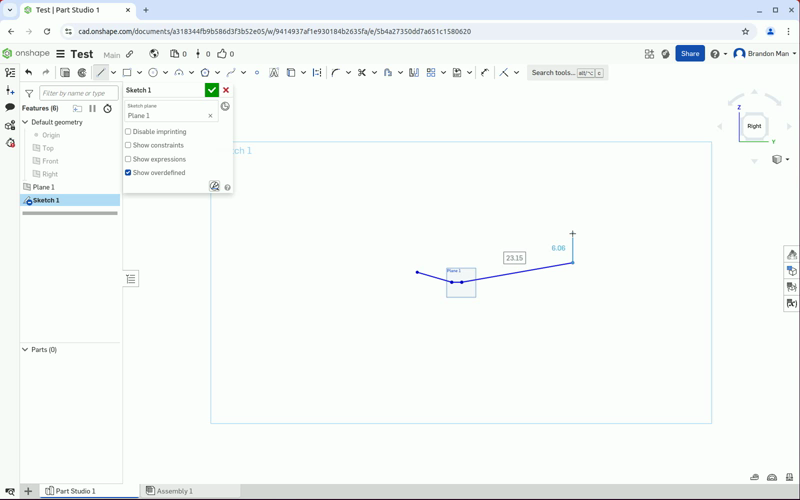
key_up(shift)
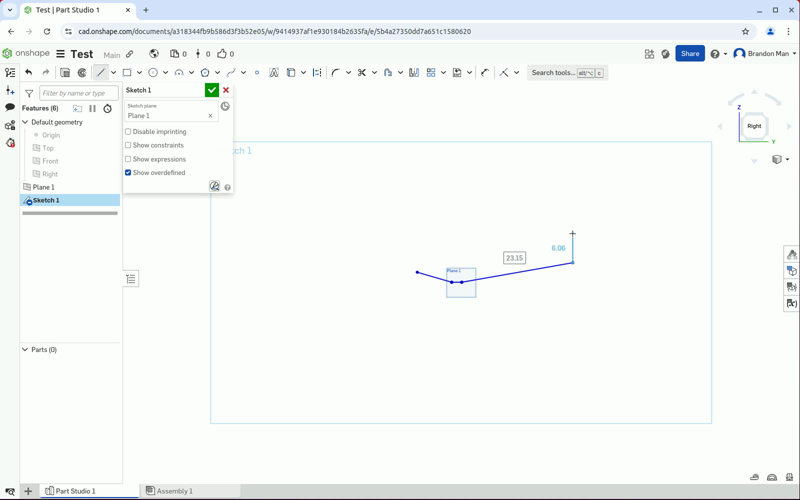
key(esc)
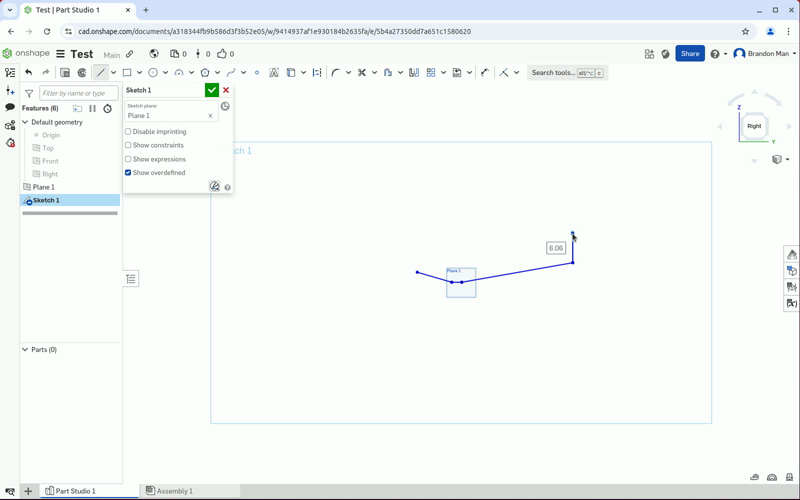
key(a)
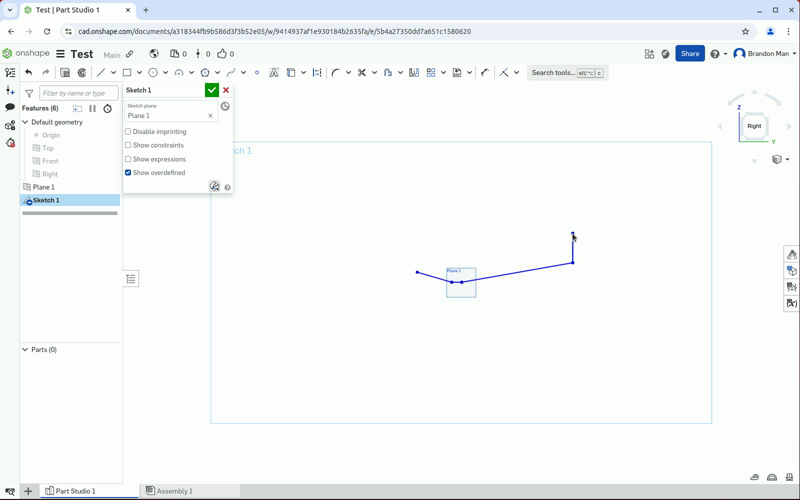
mouse_move(572, 233)
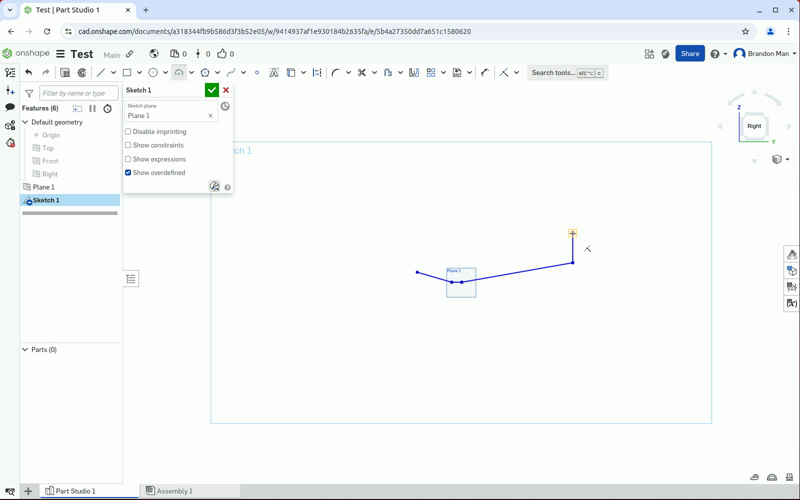
click(572, 233)
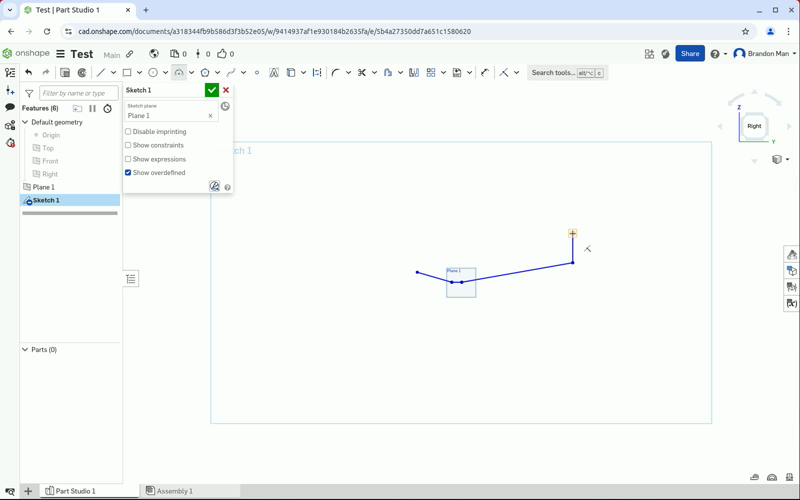
key_down(shift)
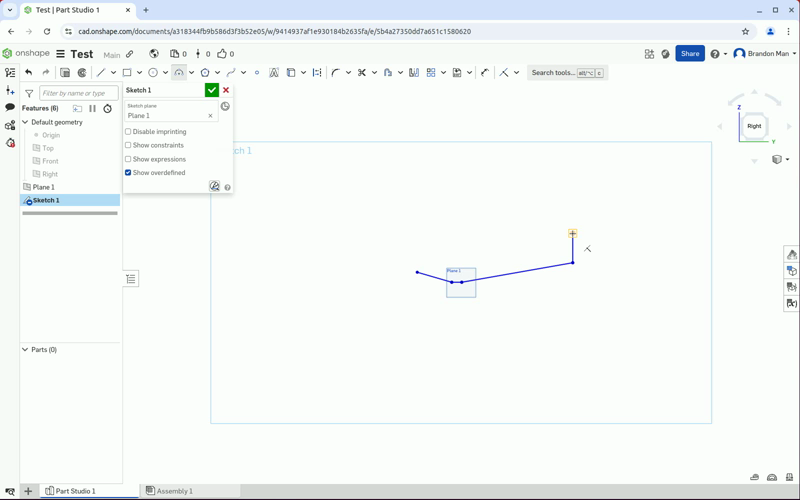
mouse_move(497, 264)
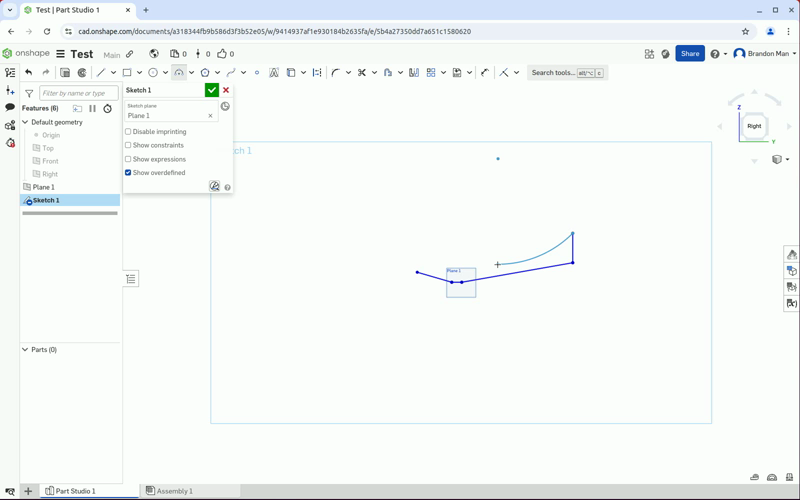
click(497, 264)
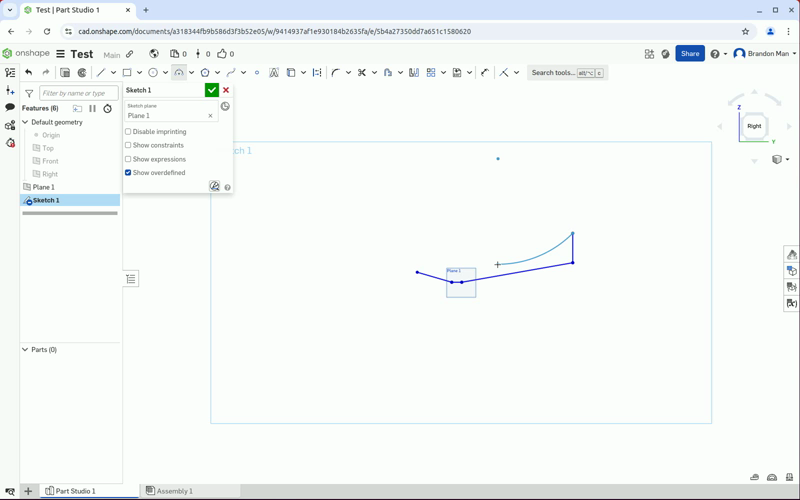
mouse_move(536, 251)
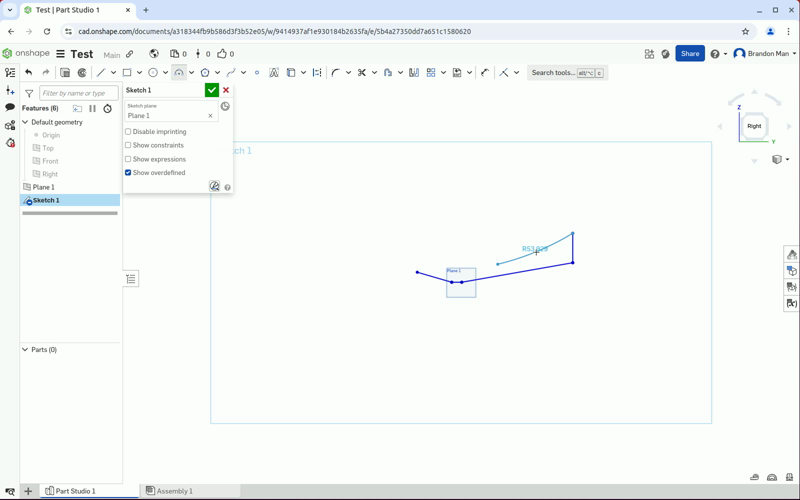
click(536, 251)
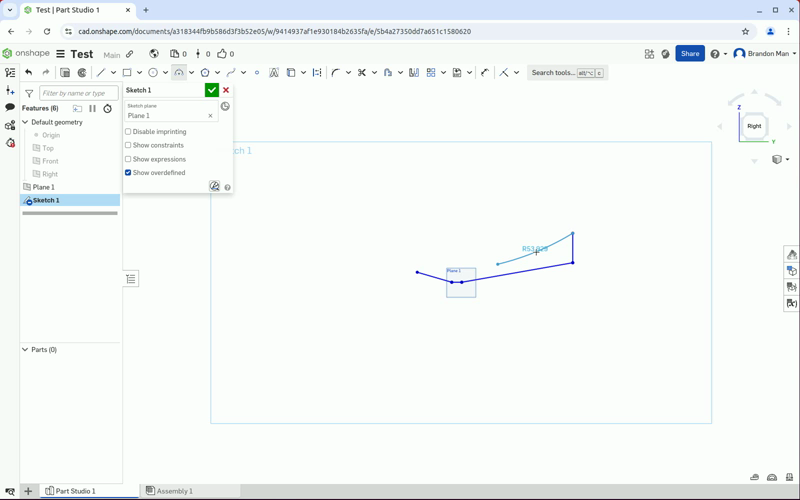
key_up(shift)
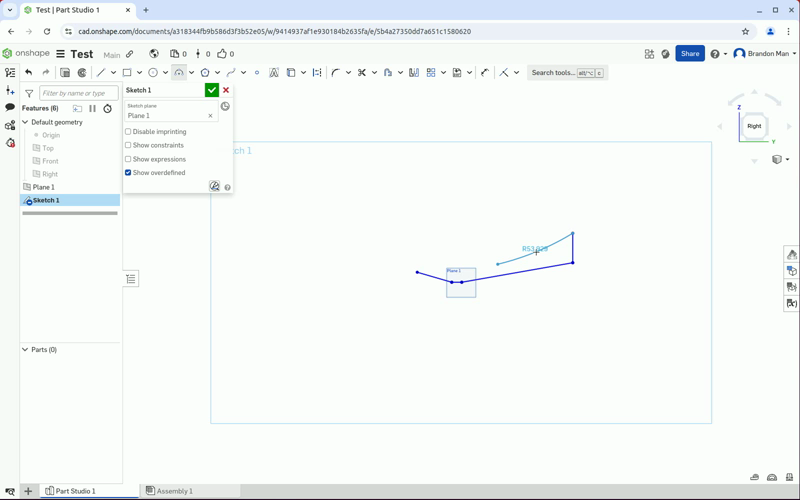
mouse_move(497, 264)
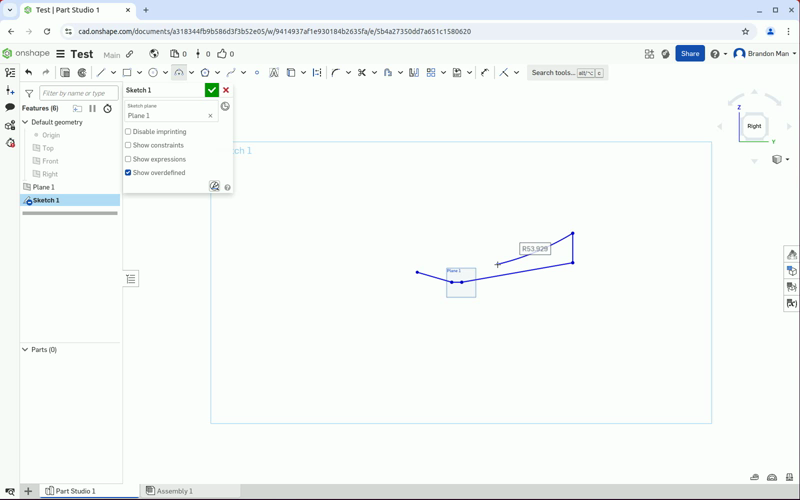
click(497, 264)
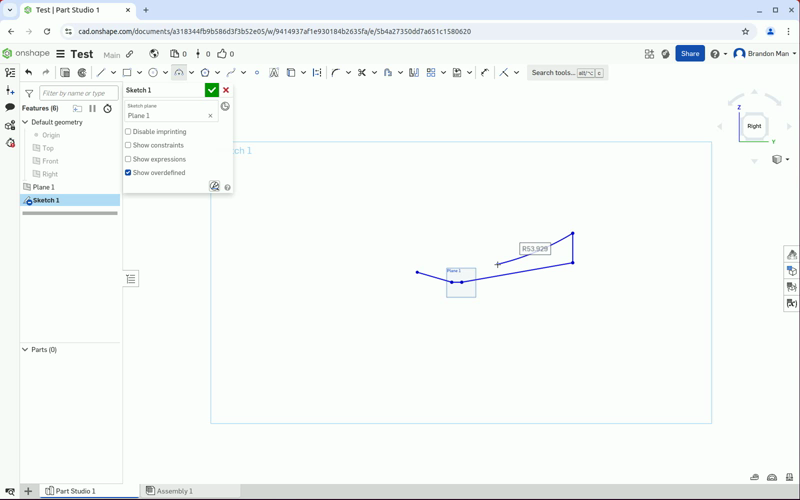
key_down(shift)
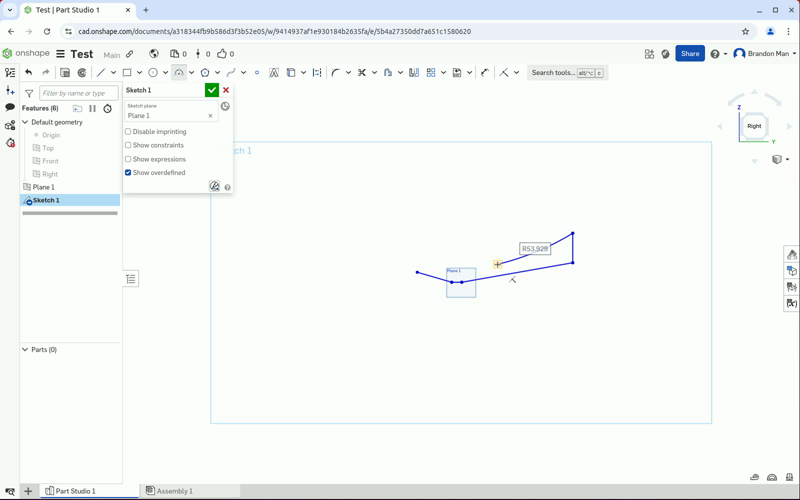
mouse_move(417, 261)
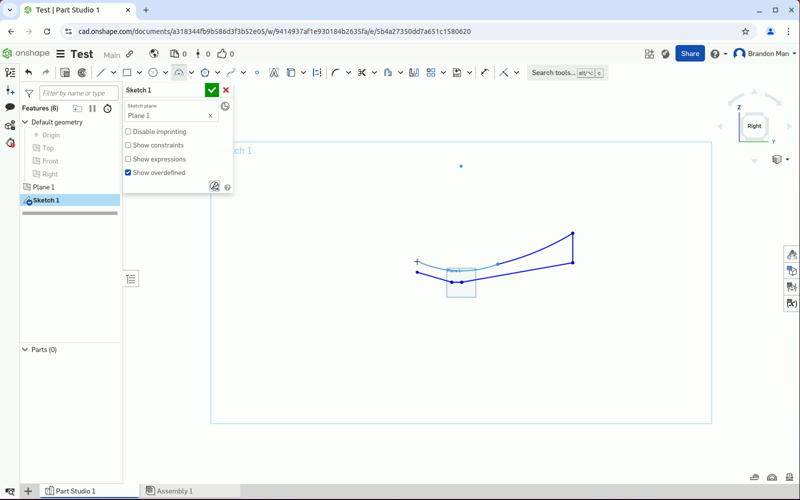
click(417, 261)
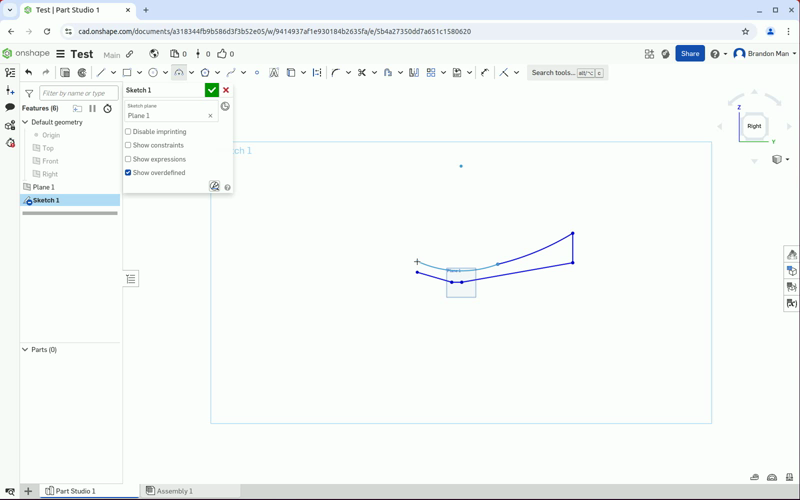
mouse_move(457, 268)
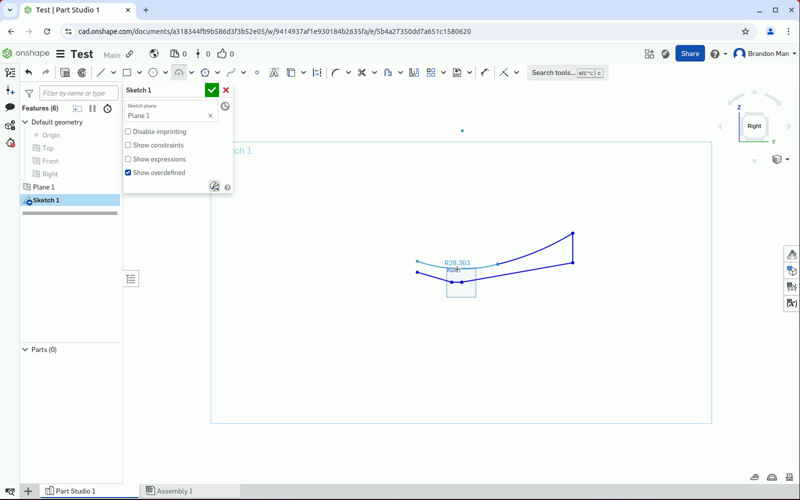
click(457, 268)
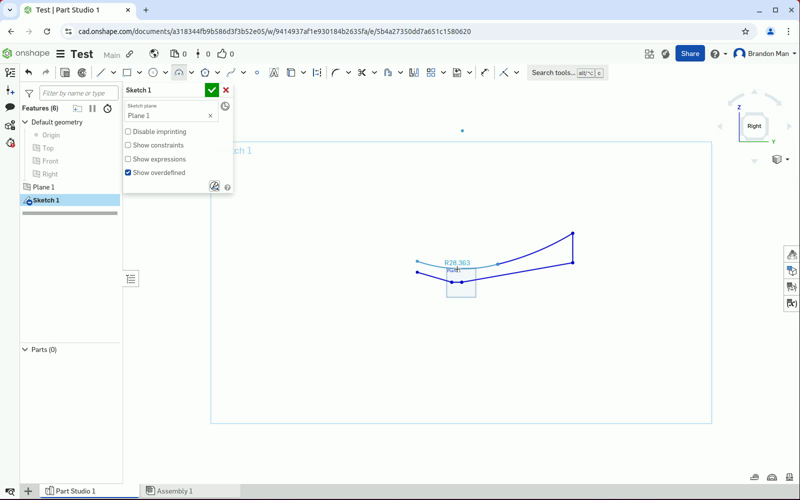
key_up(shift)
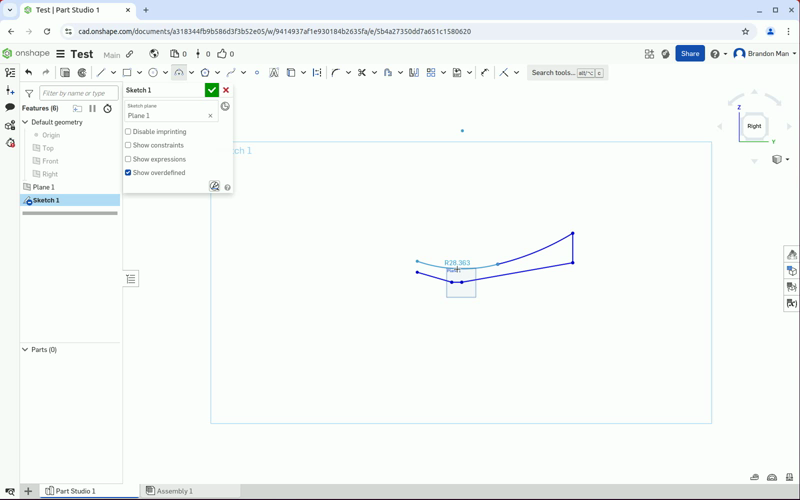
key(esc)
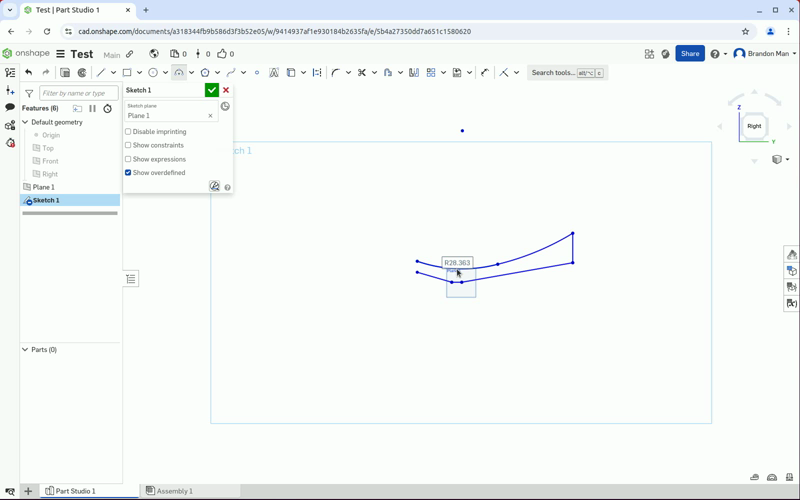
key(l)
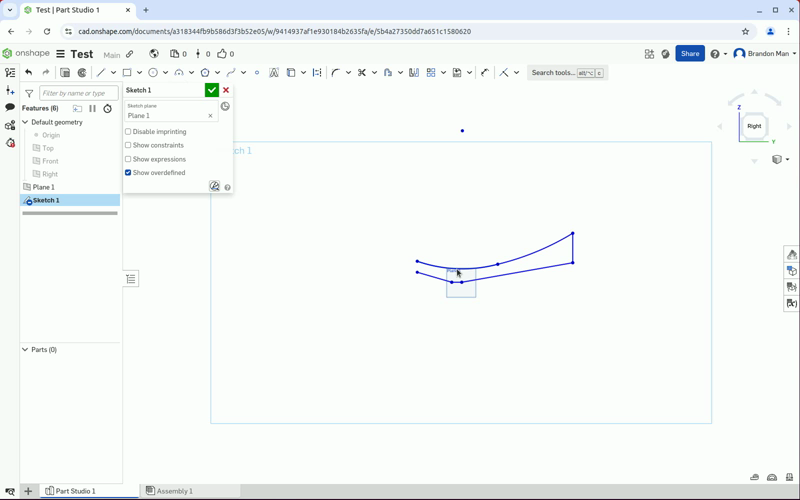
mouse_move(417, 261)
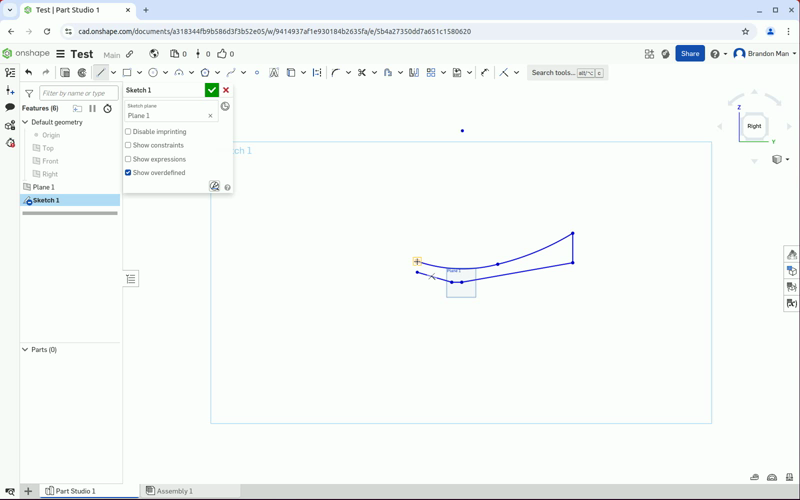
click(417, 261)
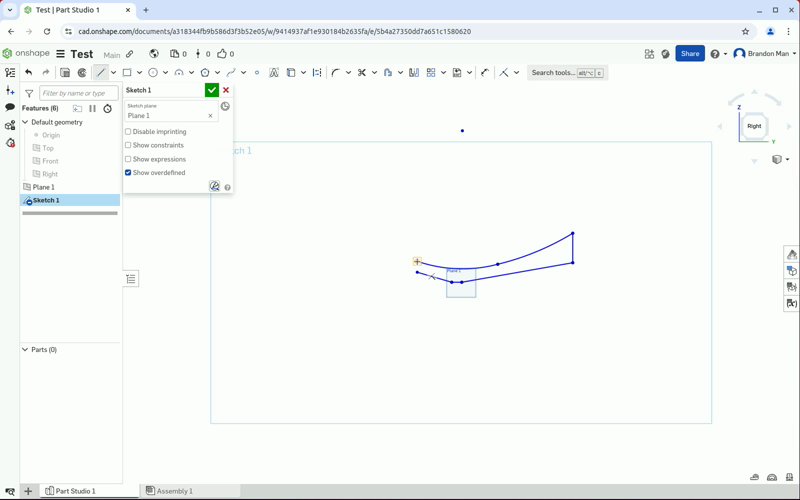
mouse_move(447, 261)
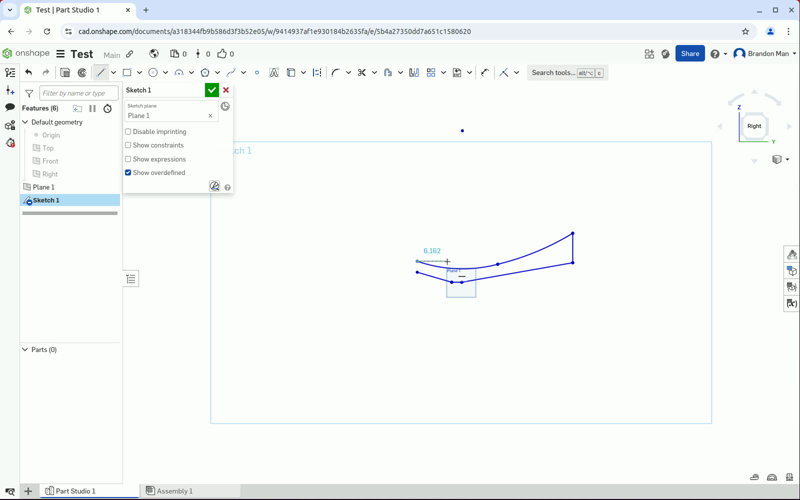
key_down(shift)
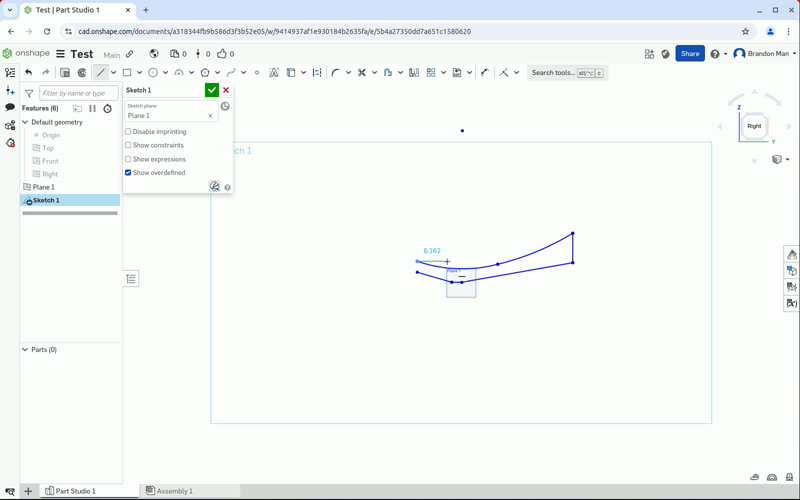
mouse_move(417, 272)
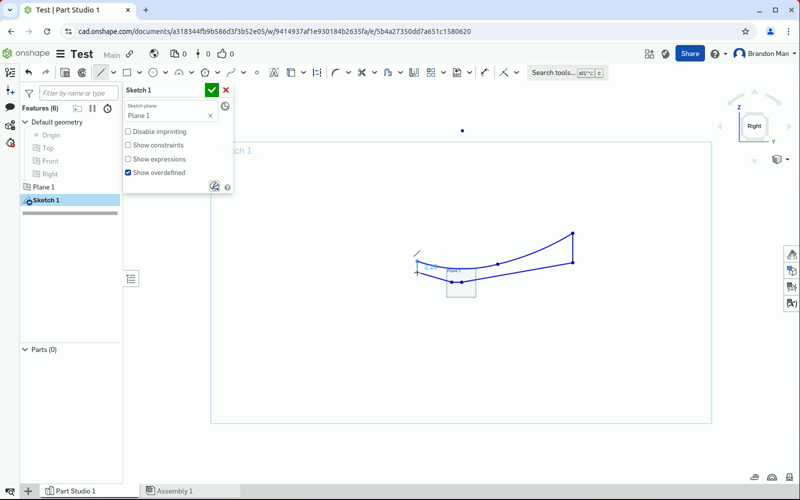
key_up(shift)
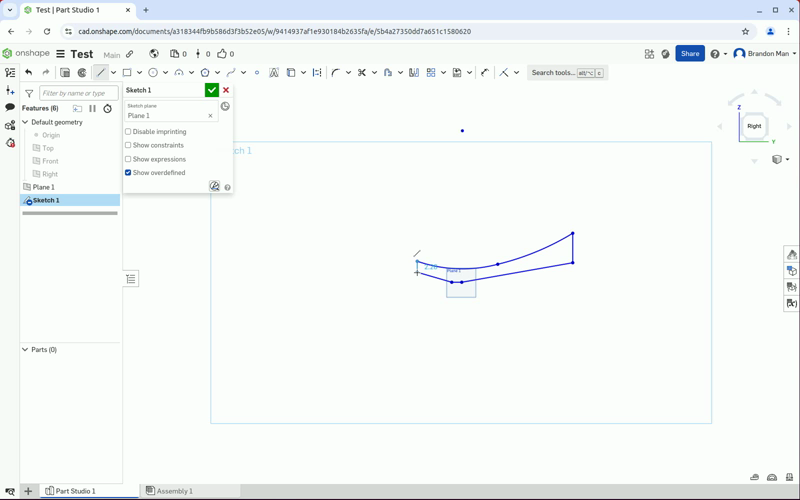
click(417, 272)
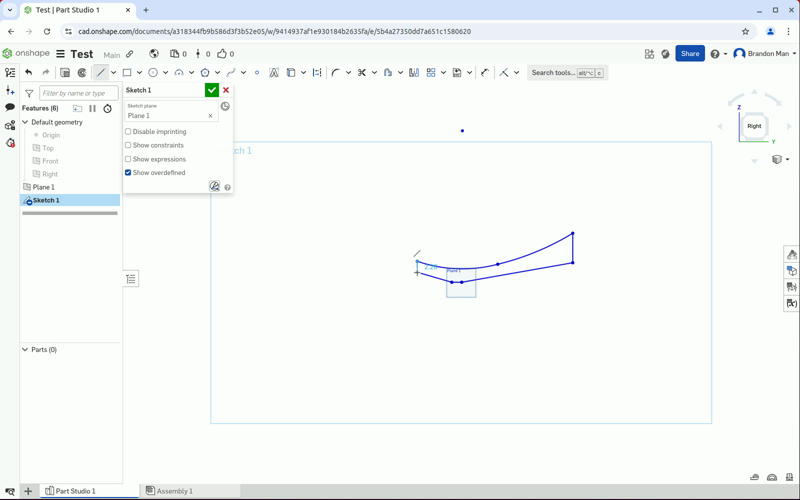
key(esc)
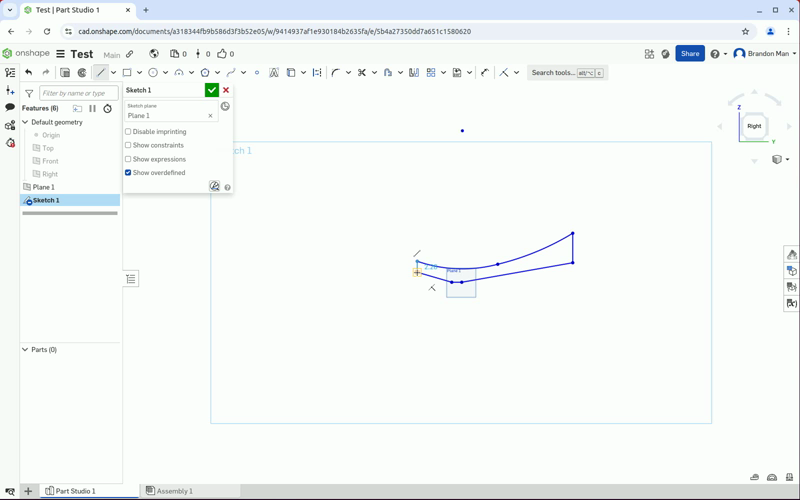
mouse_move(508, 270)
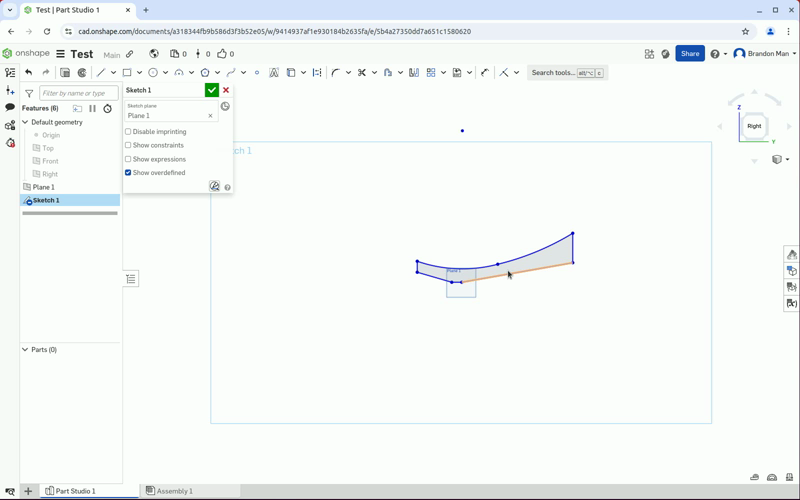
click(508, 270)
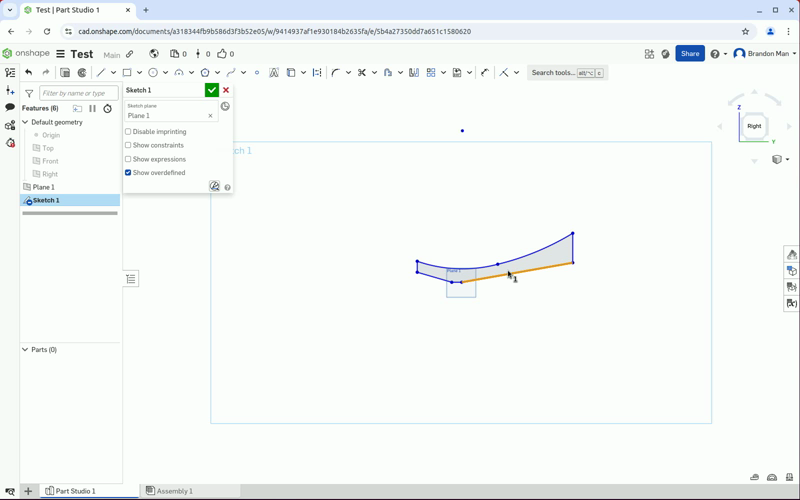
mouse_move(73, 352)
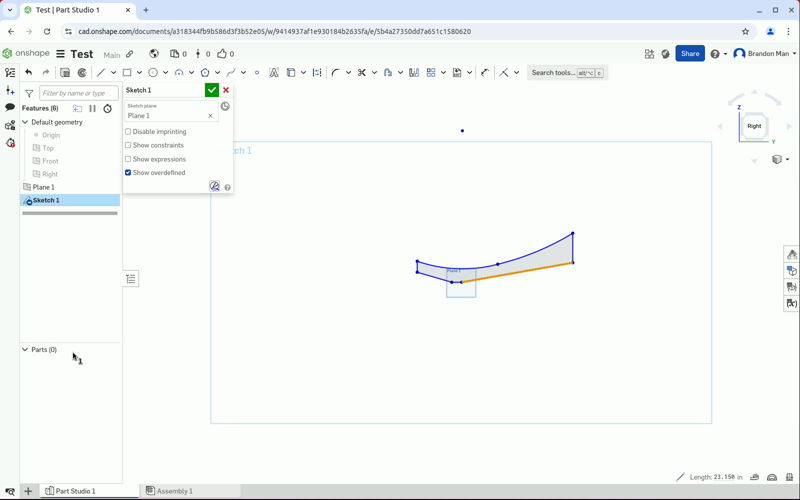
key(shift+y)
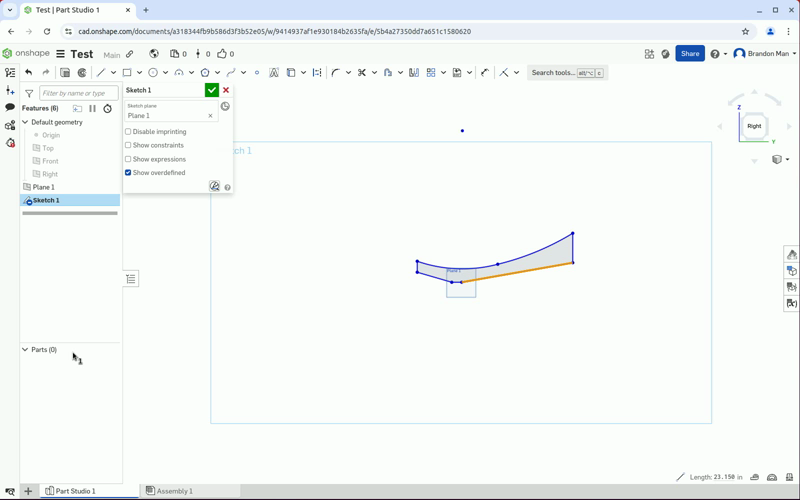
key(shift+e)
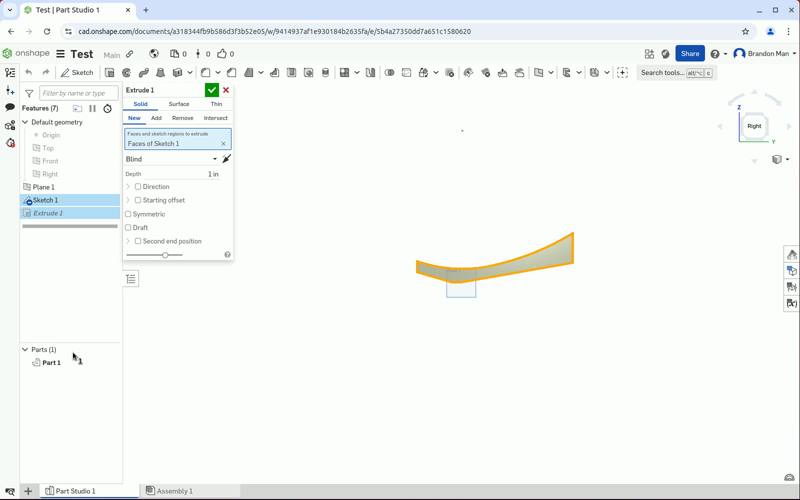
mouse_move(143, 106)
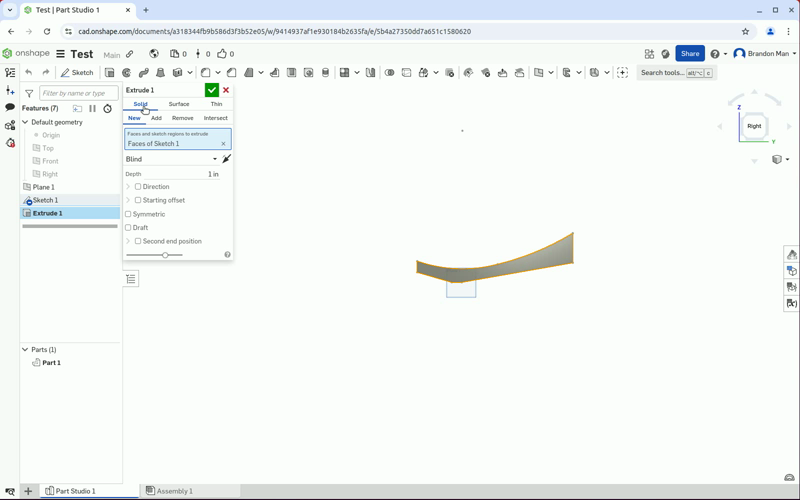
click(143, 106)
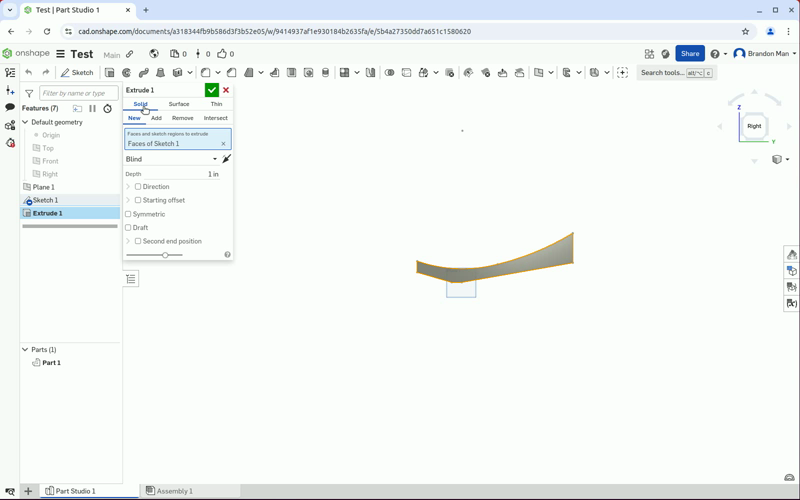
mouse_move(137, 120)
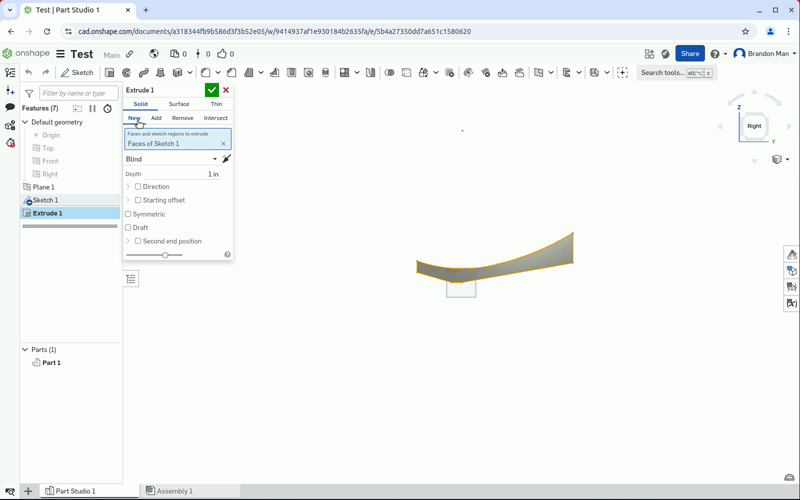
click(137, 120)
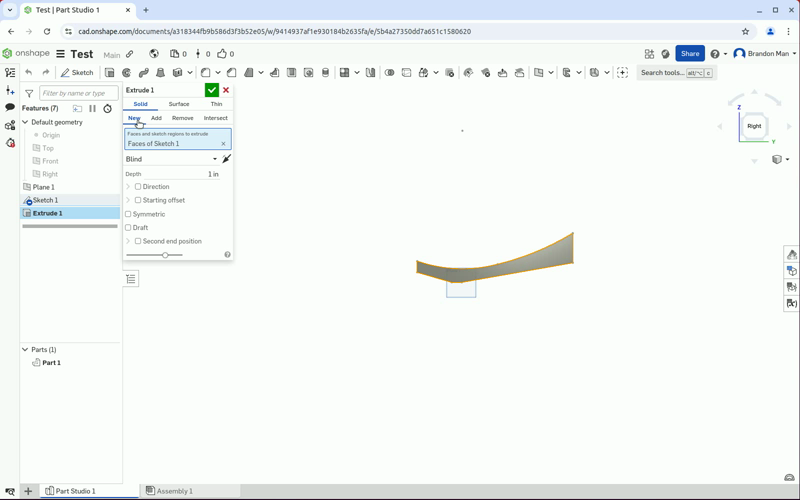
key(tab, 4)
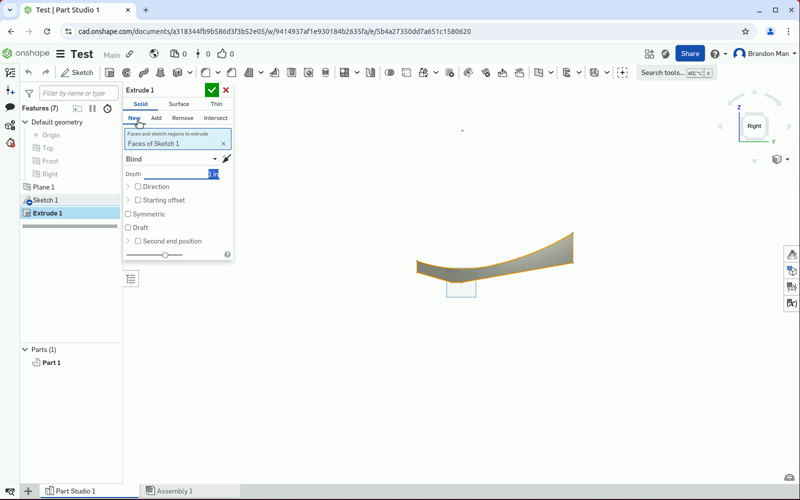
text(0.481)
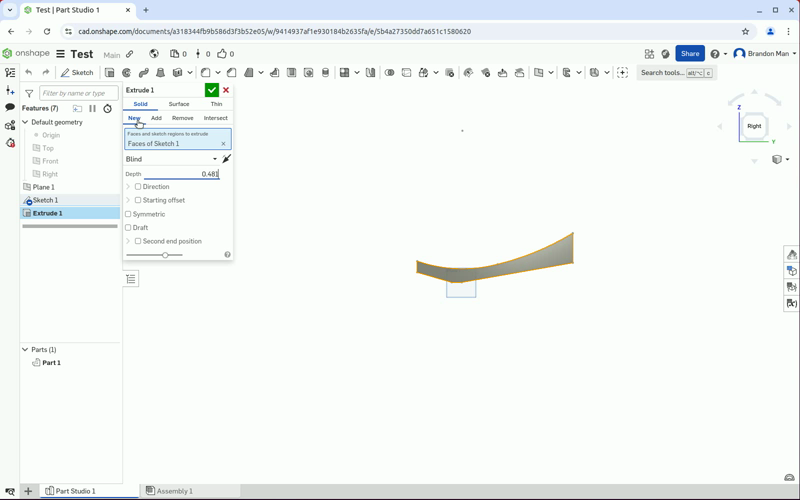
key(enter)
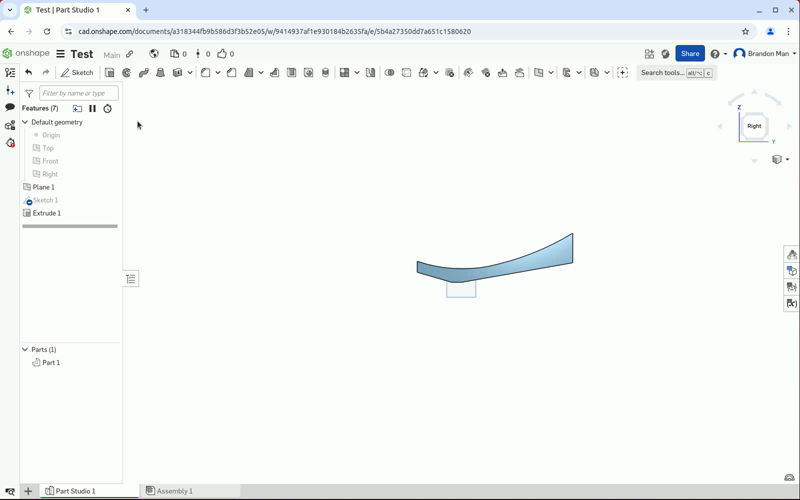
key(shift+h)
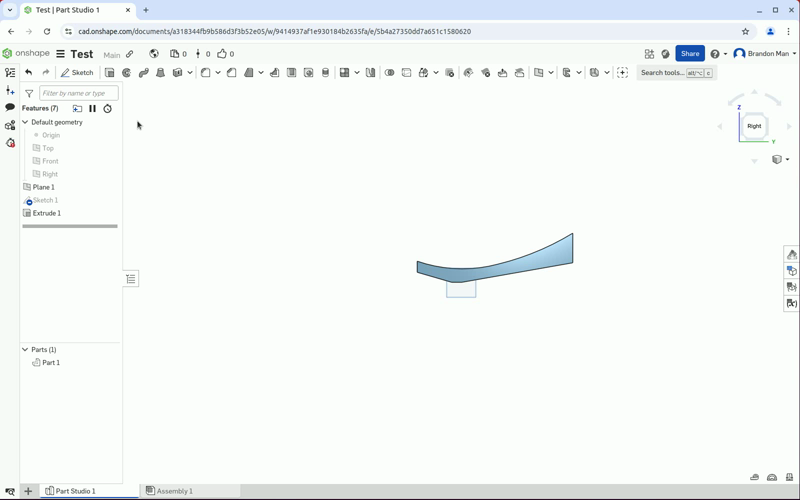
key(shift+h)
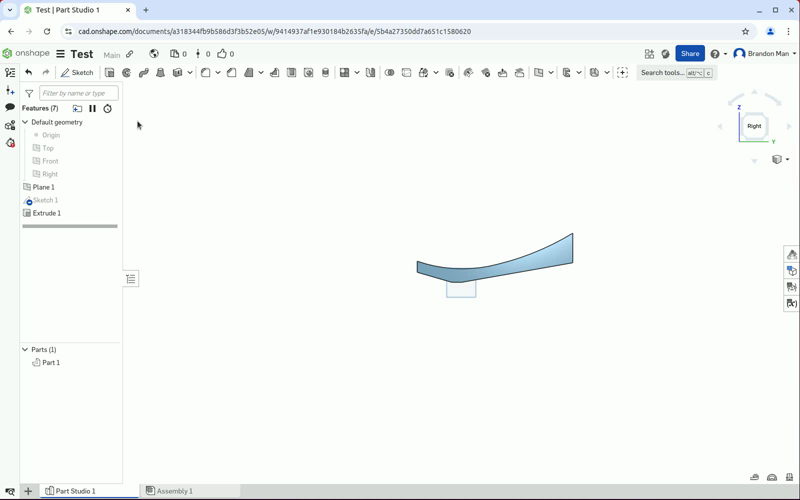
mouse_move(73, 189)
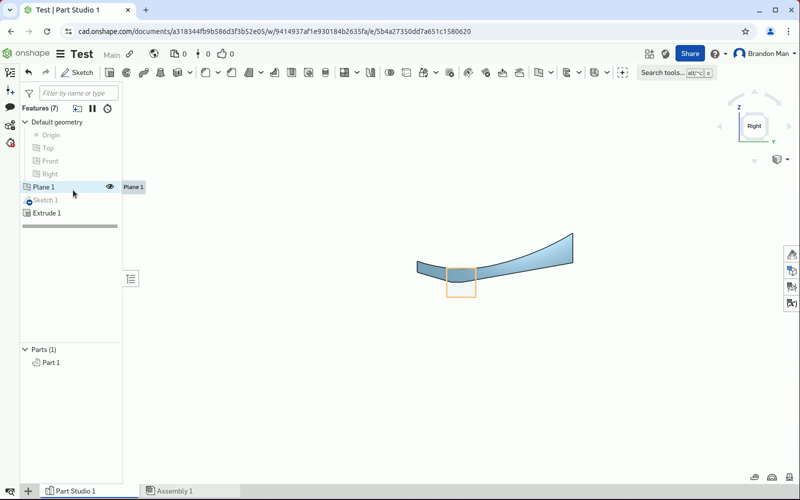
click(73, 189)
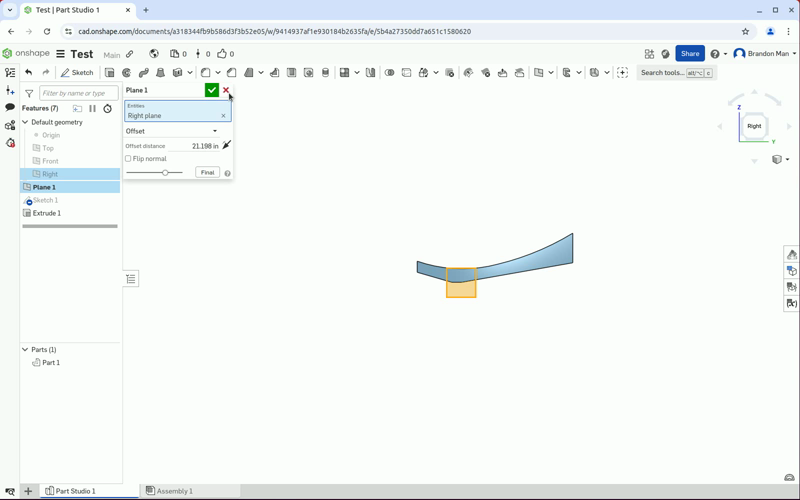
mouse_move(229, 92)
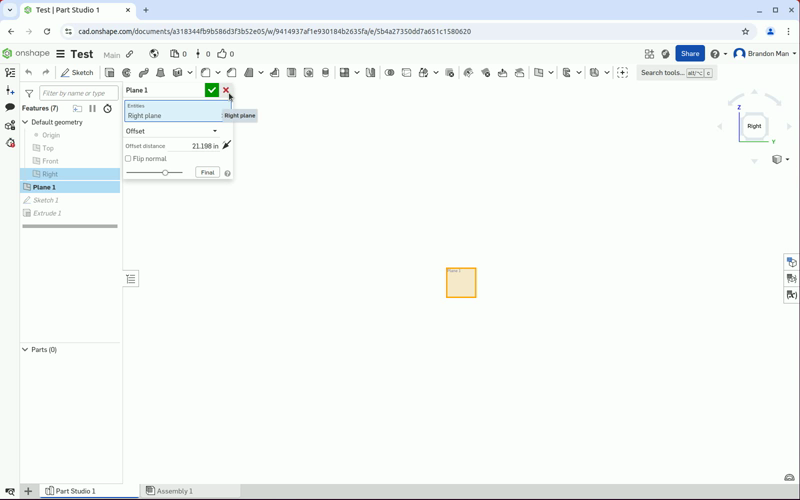
click(229, 92)
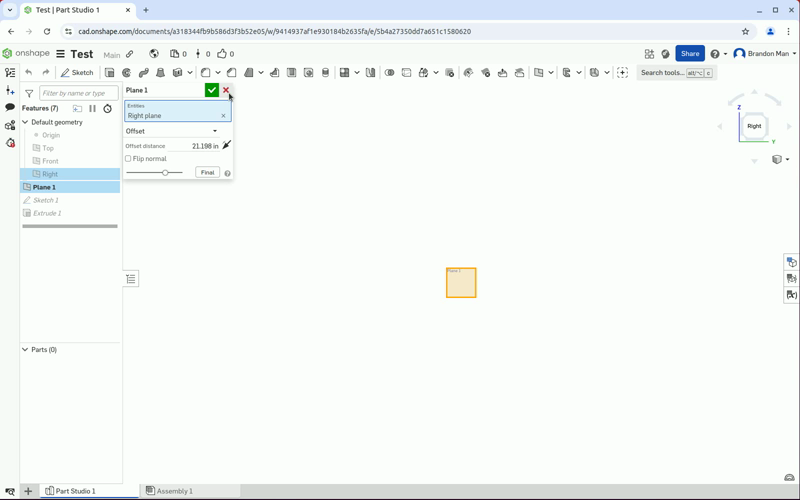
key(shift+s)
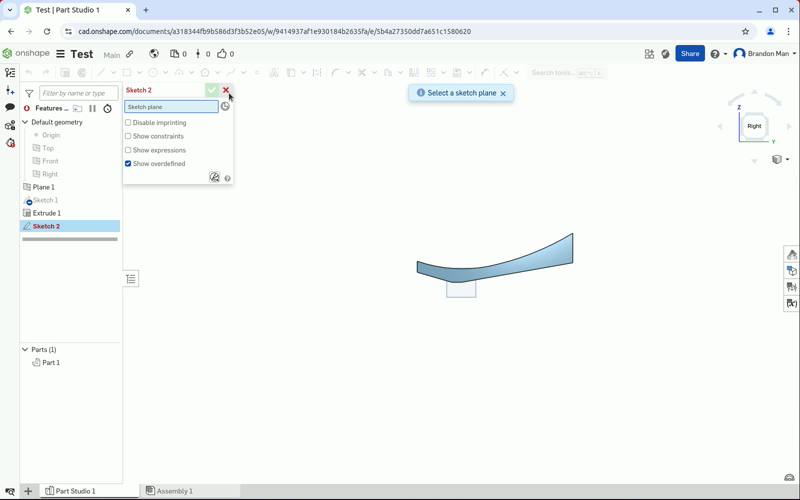
mouse_move(73, 176)
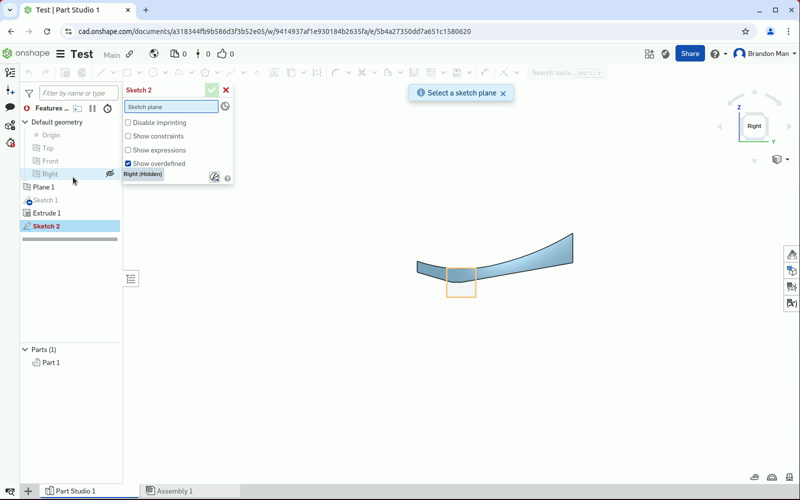
click(73, 176)
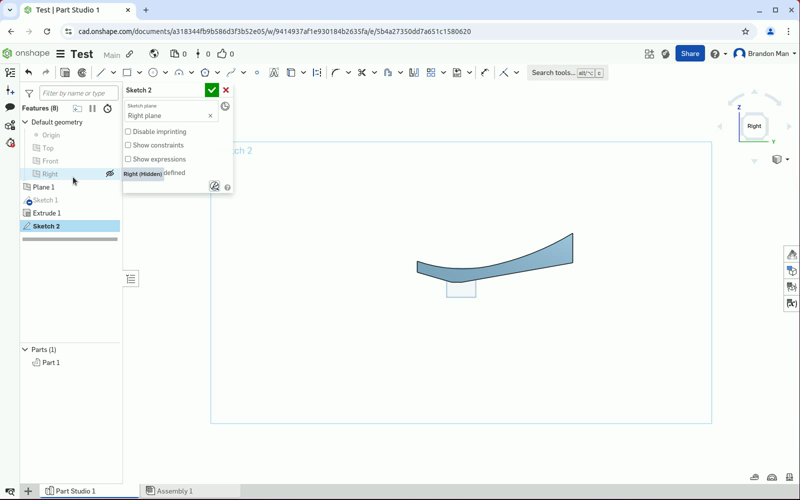
mouse_move(73, 352)
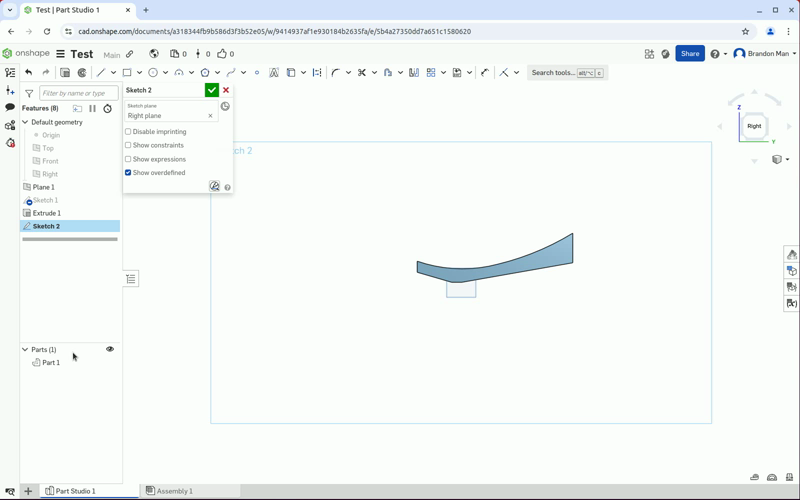
key(y)
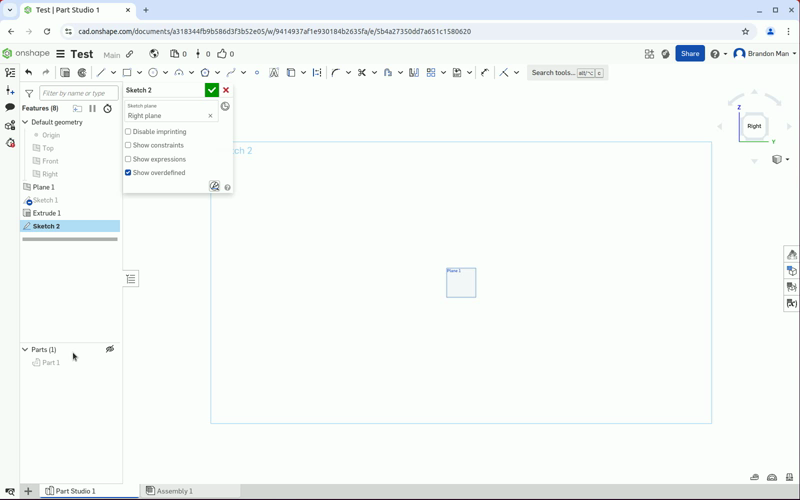
key(l)
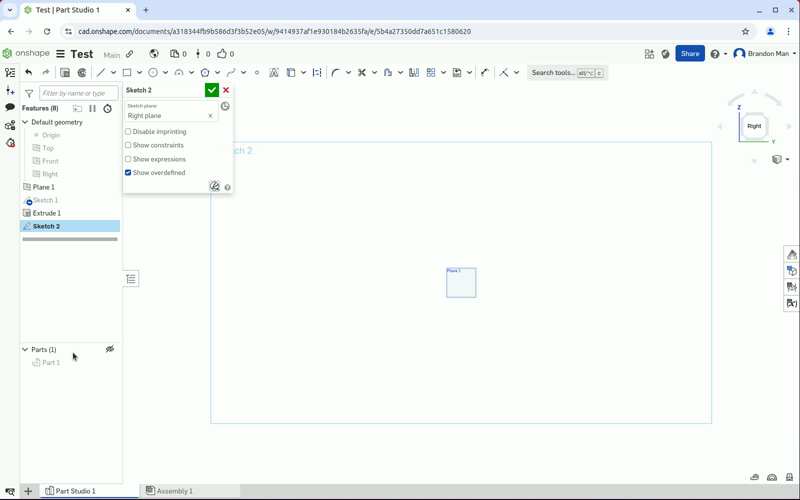
key_down(shift)
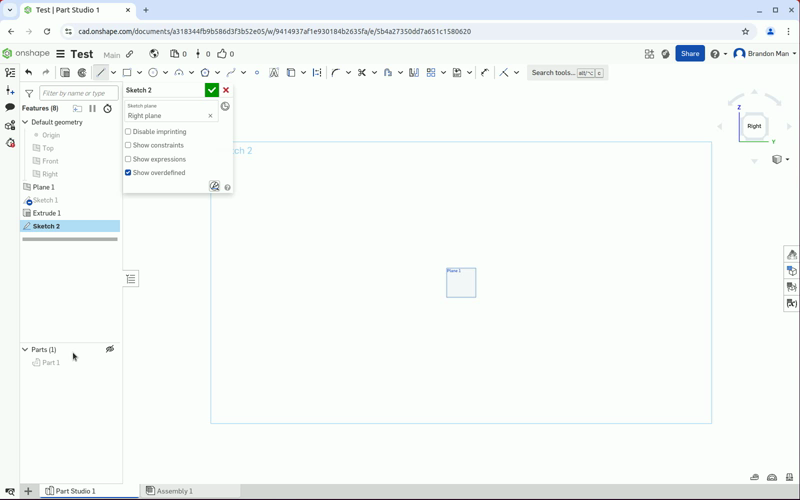
mouse_move(573, 262)
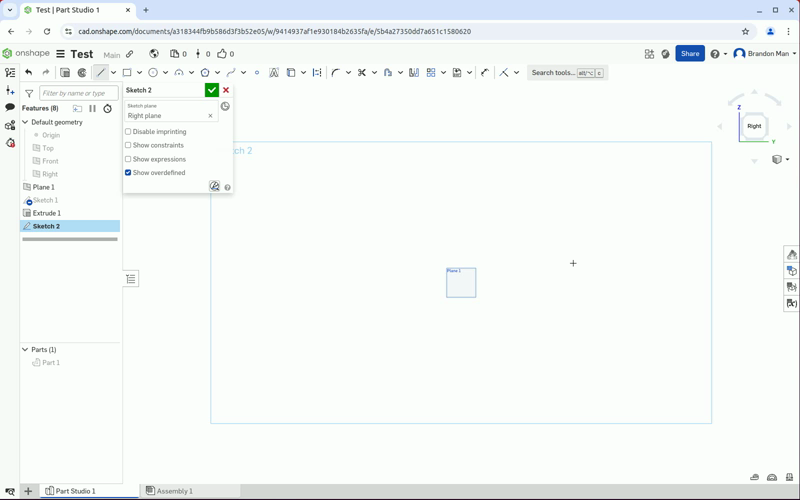
click(573, 262)
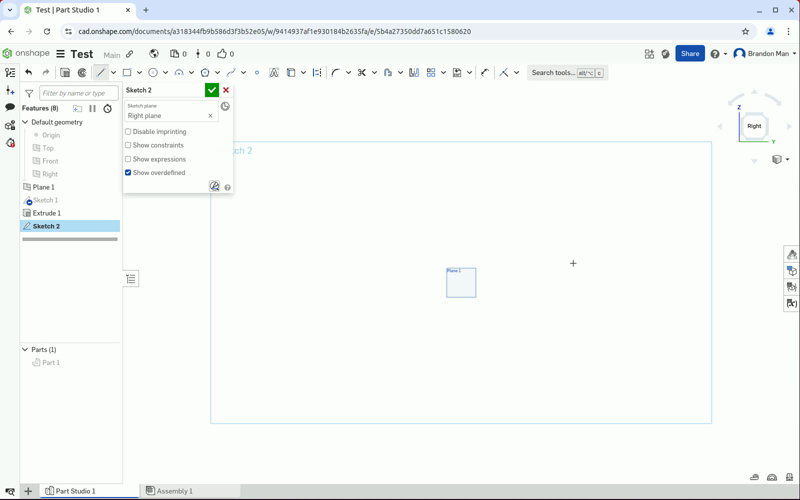
key_up(shift)
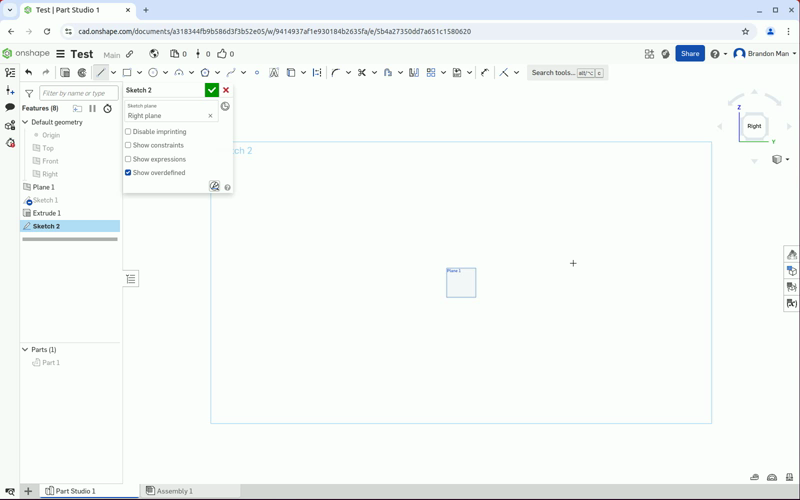
key_down(shift)
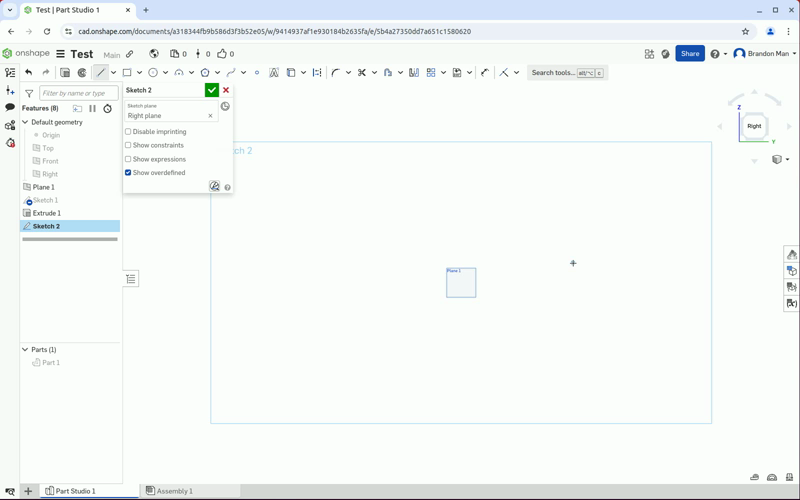
mouse_move(589, 282)
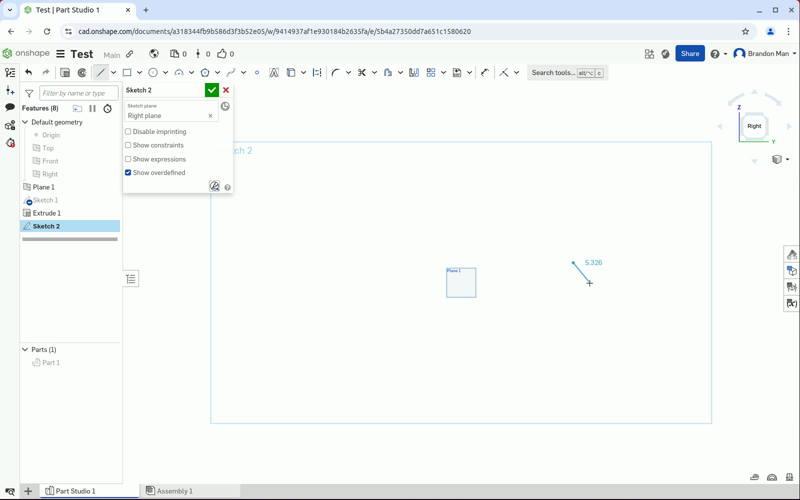
click(589, 282)
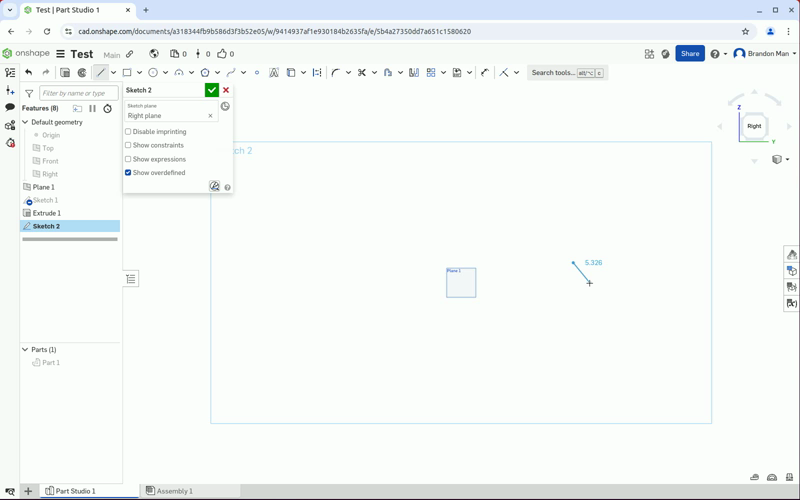
key_up(shift)
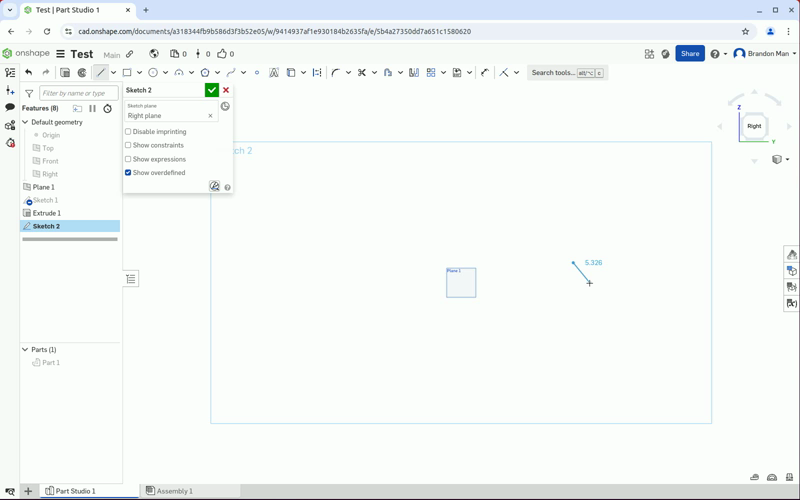
key_down(shift)
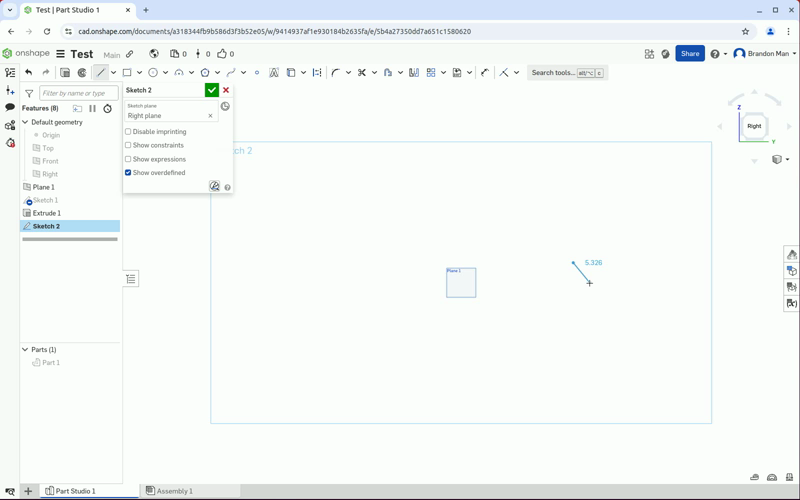
mouse_move(589, 282)
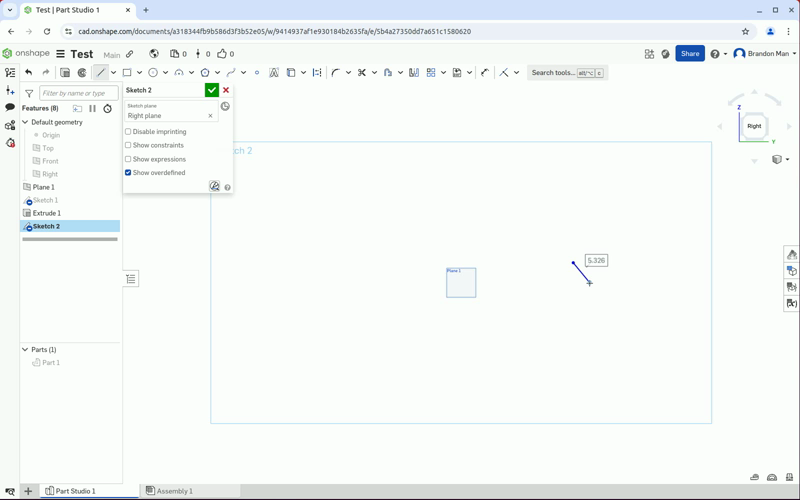
mouse_move(589, 282)
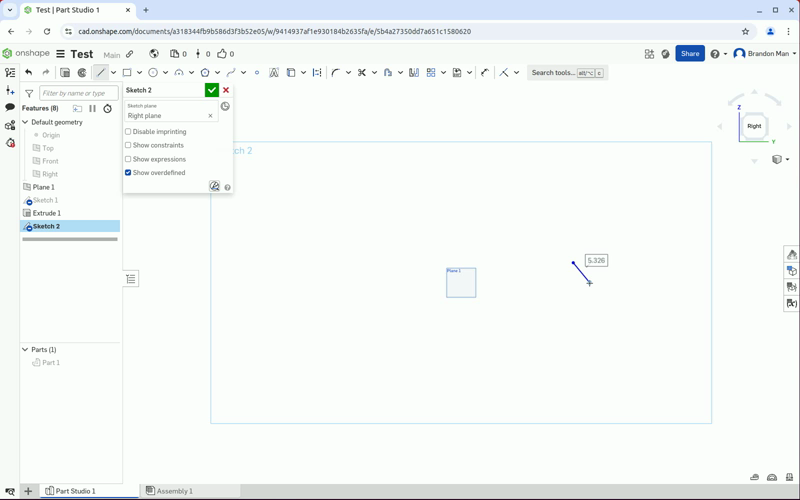
click(589, 282)
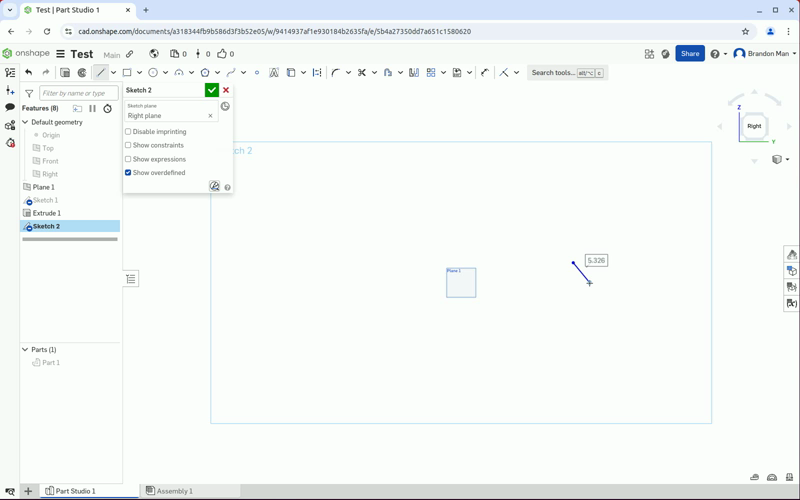
key_up(shift)
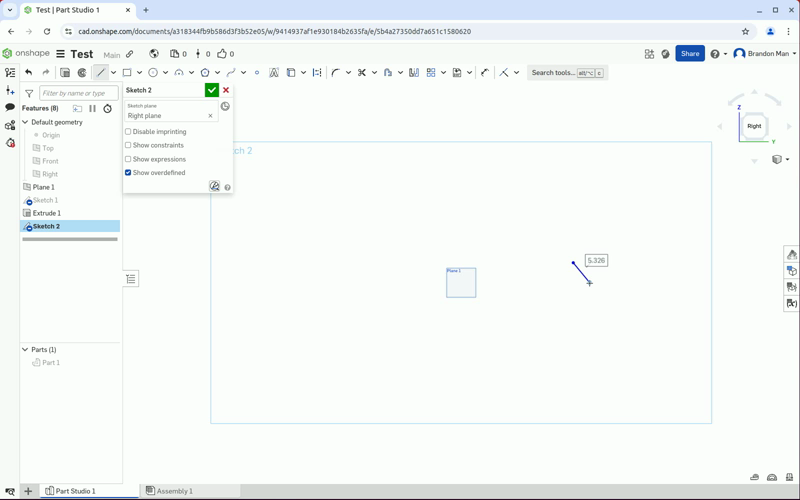
key_down(shift)
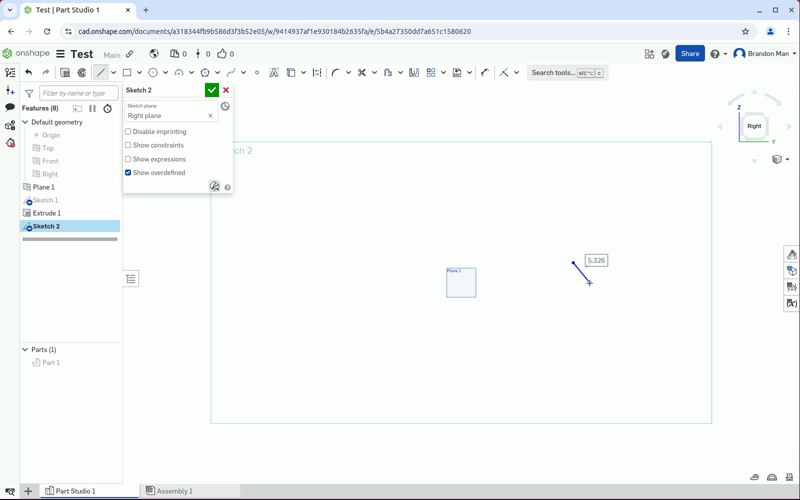
mouse_move(589, 282)
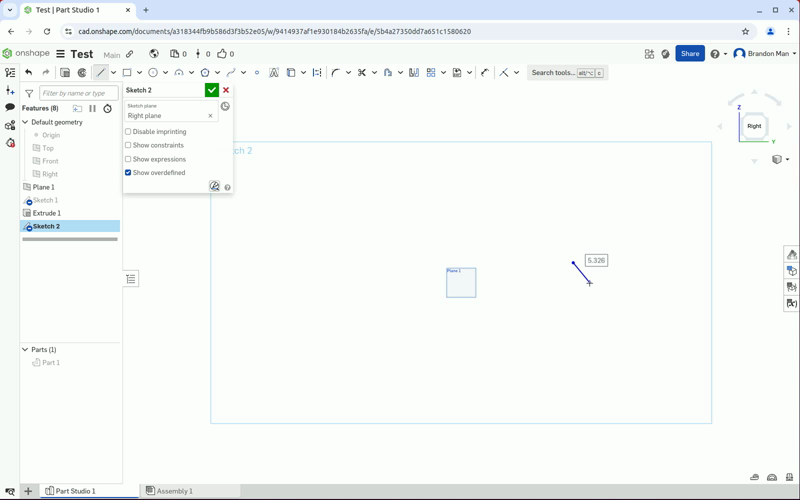
mouse_move(589, 282)
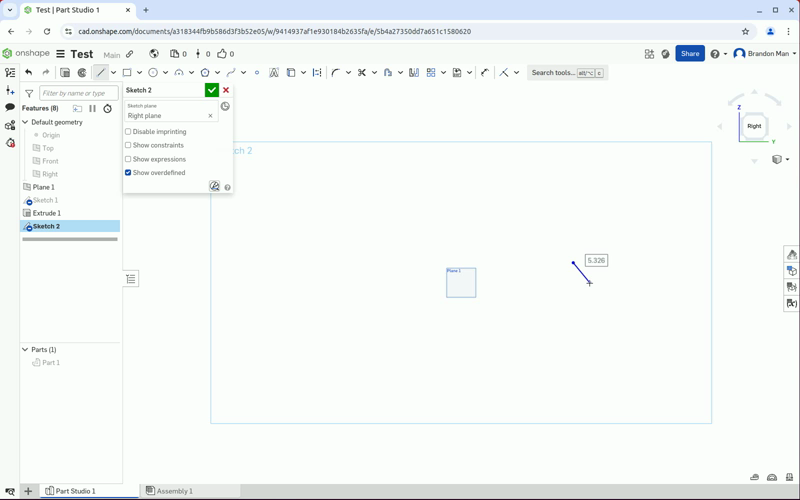
click(589, 282)
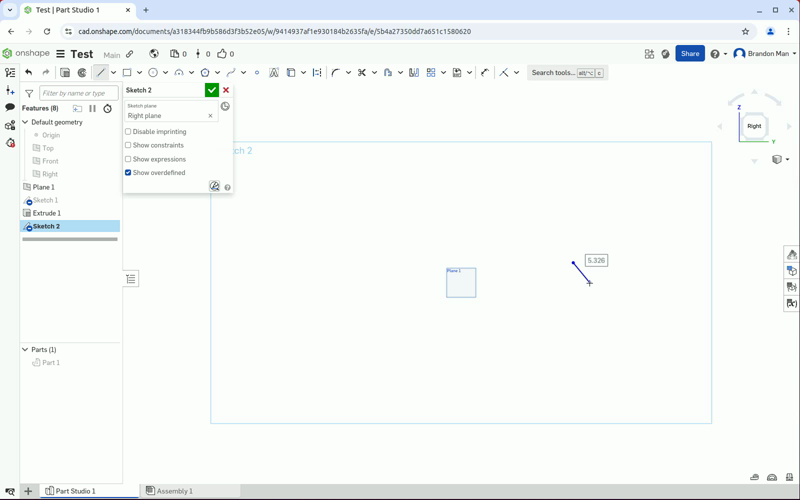
key_up(shift)
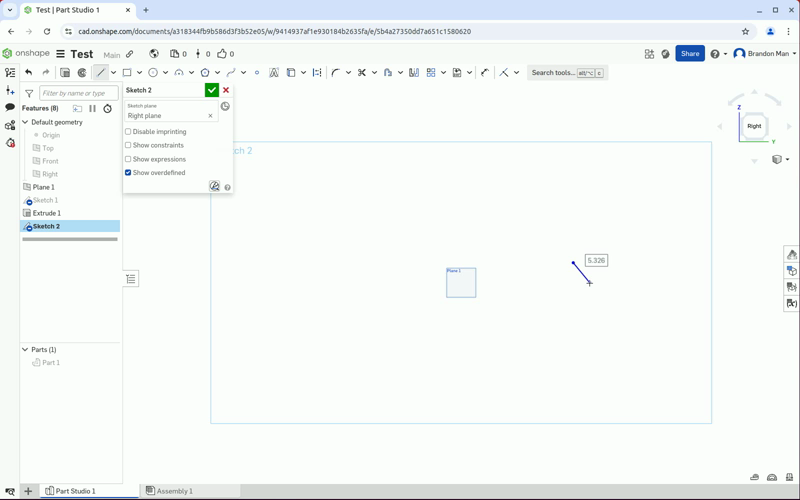
key_down(shift)
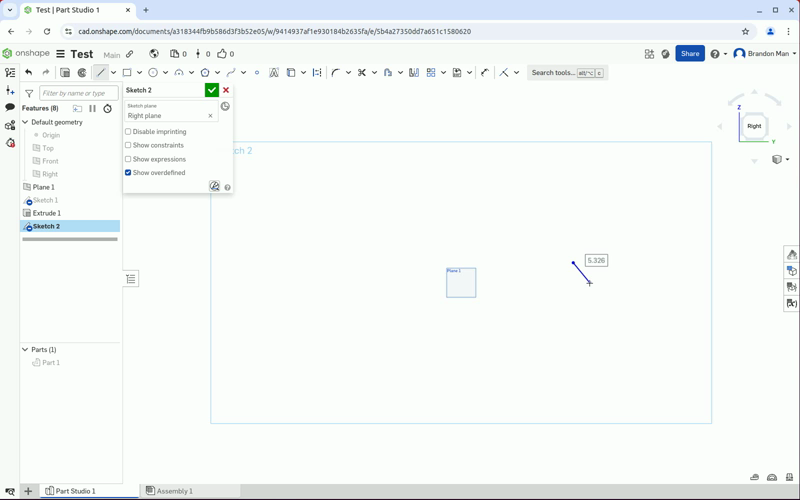
mouse_move(589, 282)
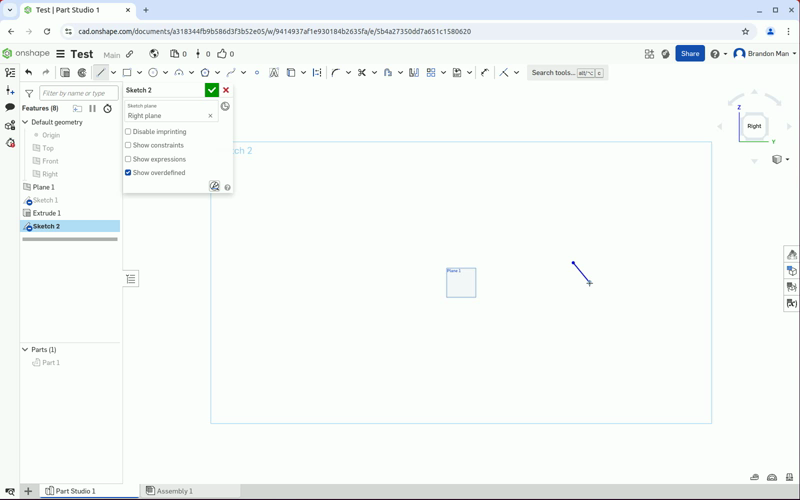
mouse_move(589, 271)
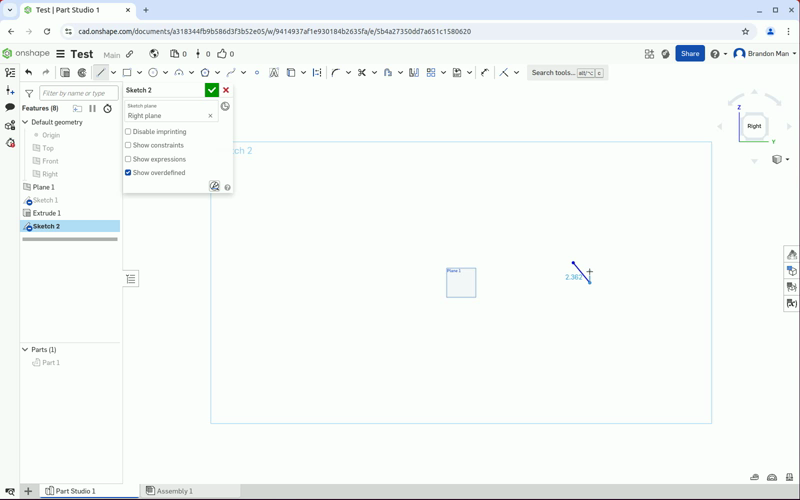
click(589, 271)
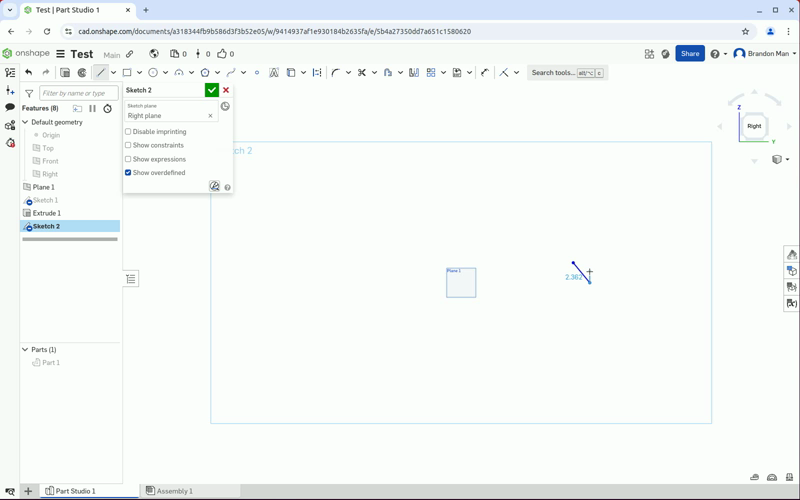
key_up(shift)
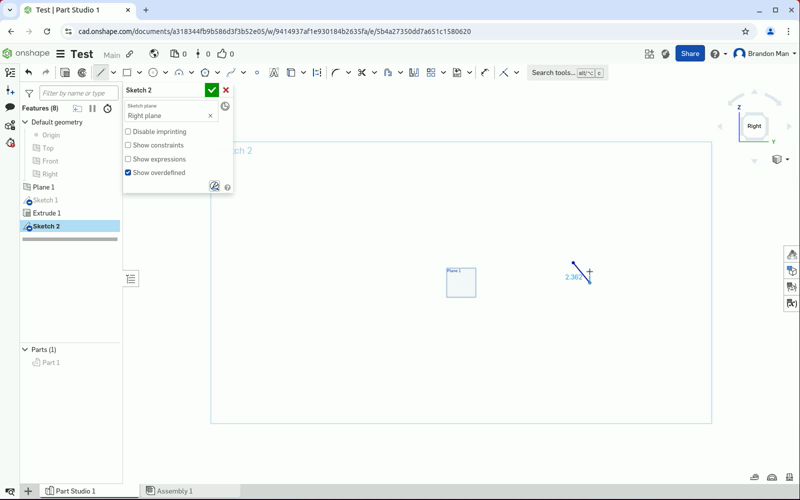
key(esc)
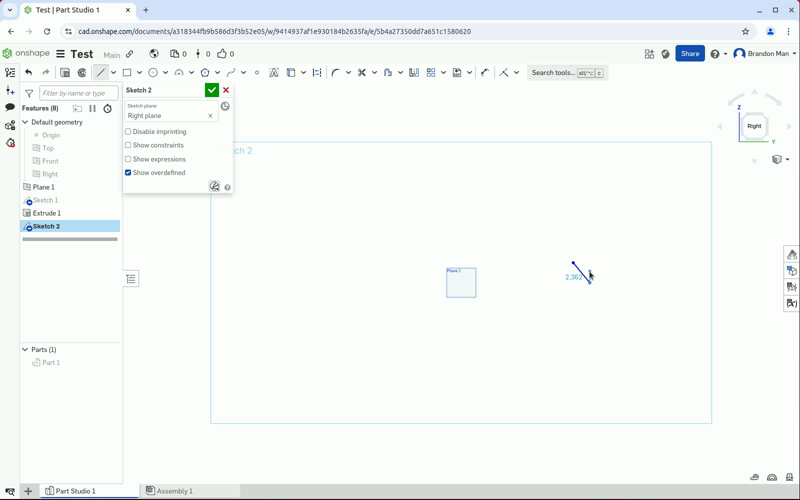
key(a)
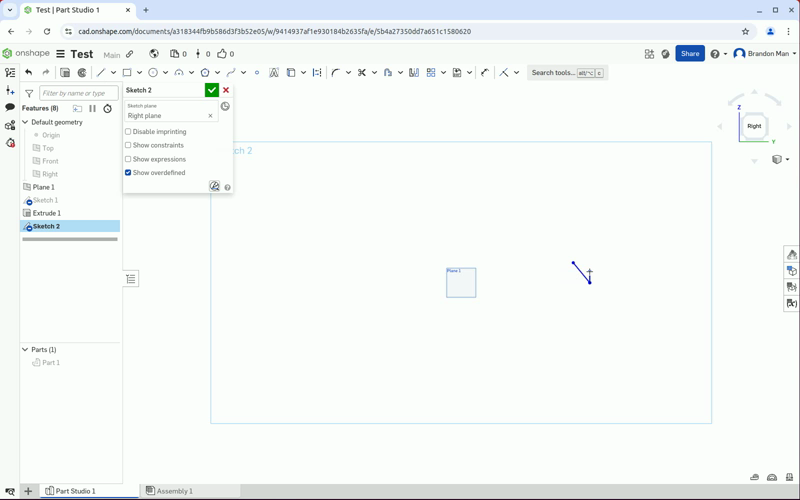
mouse_move(589, 271)
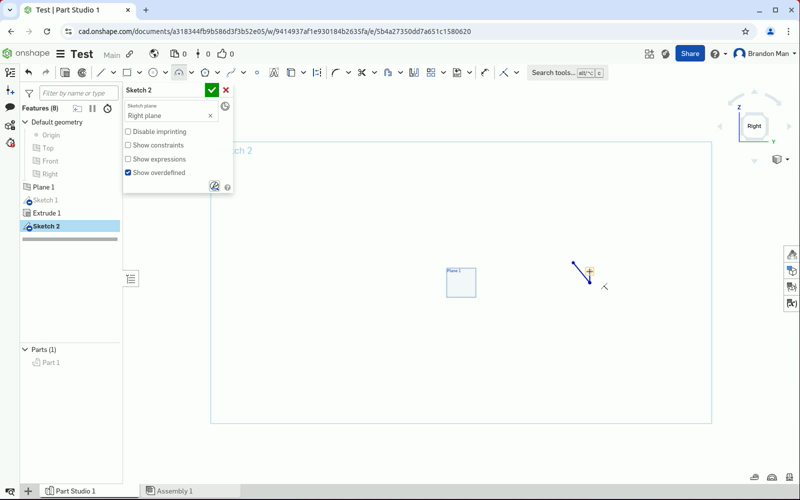
click(589, 271)
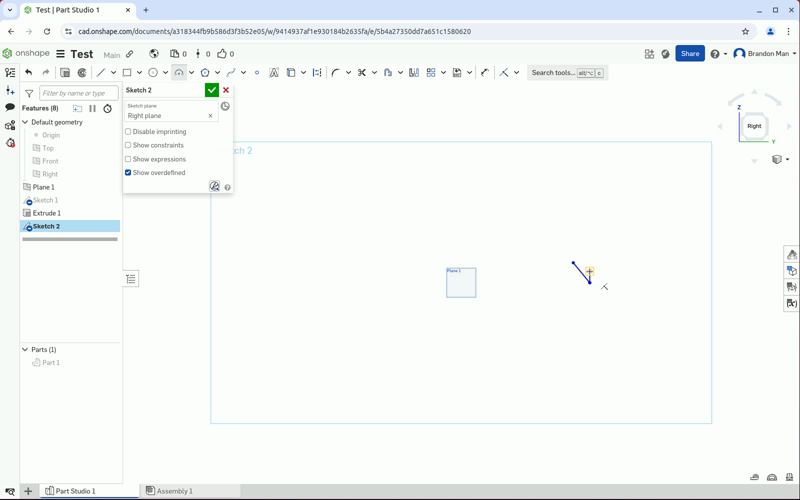
key_down(shift)
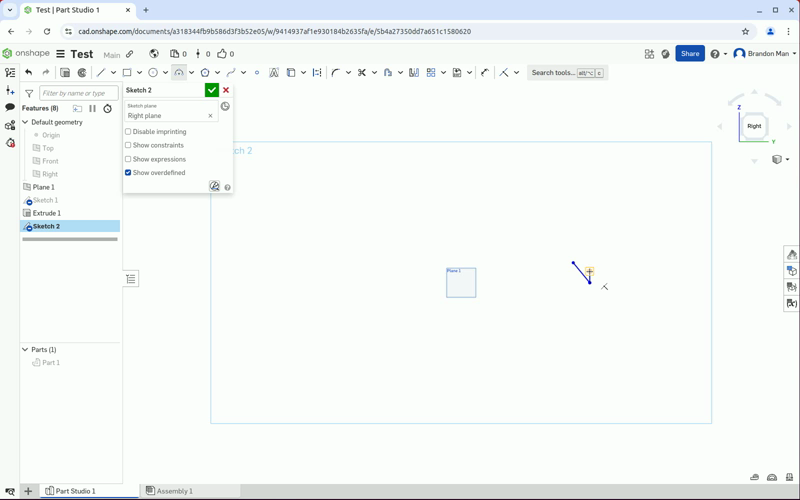
mouse_move(573, 235)
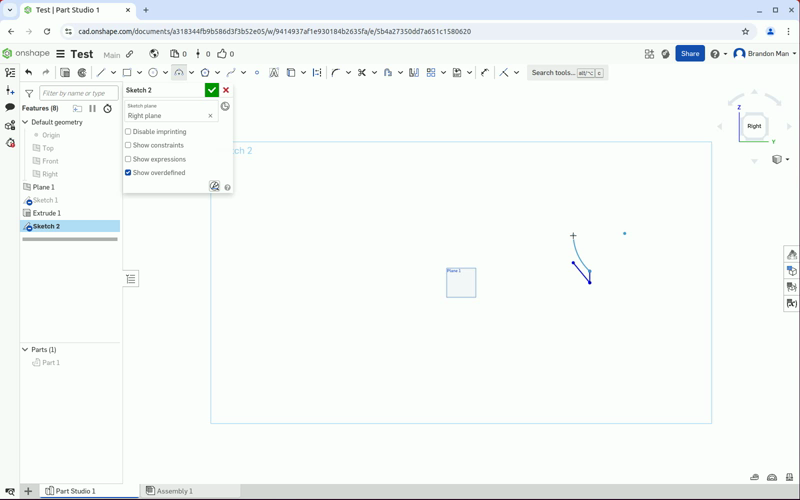
click(573, 235)
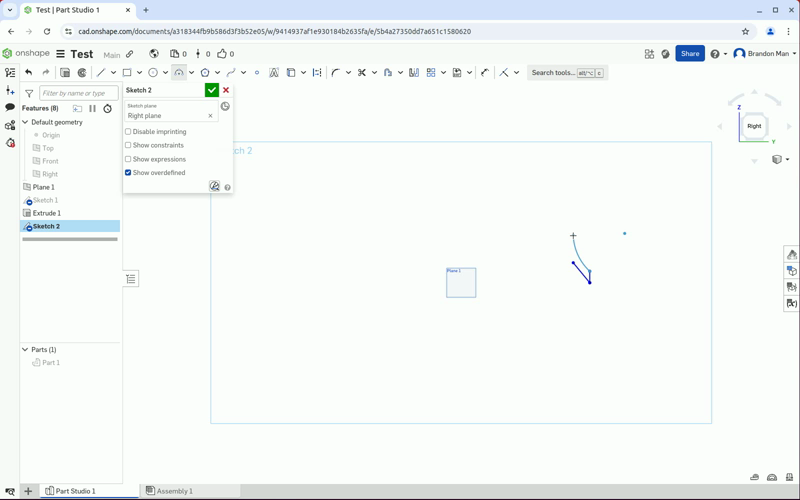
mouse_move(589, 264)
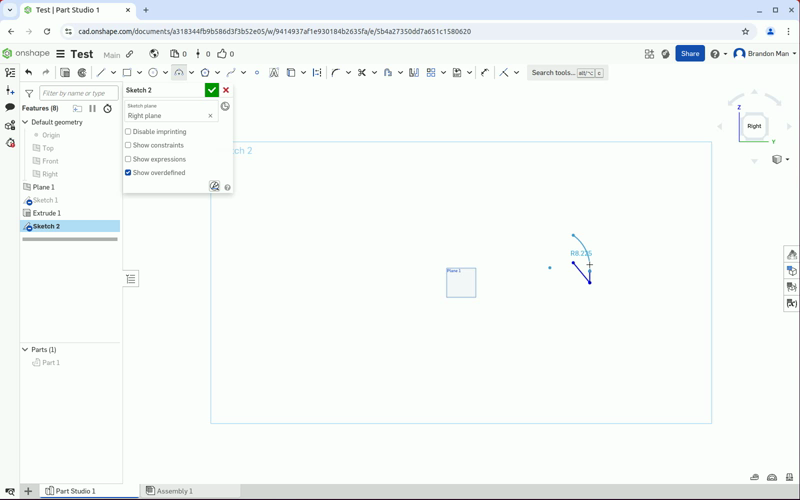
click(589, 264)
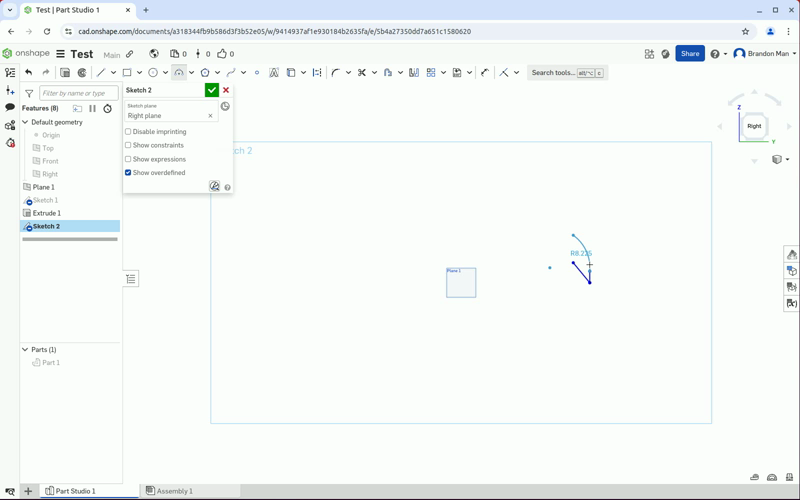
key_up(shift)
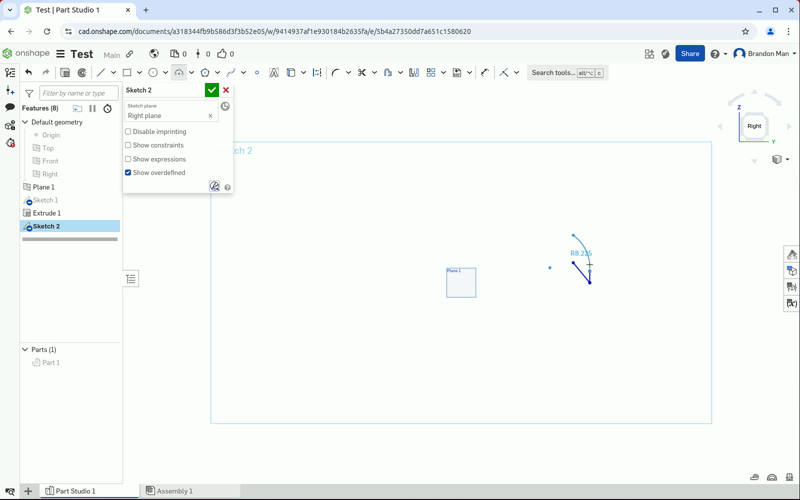
key(esc)
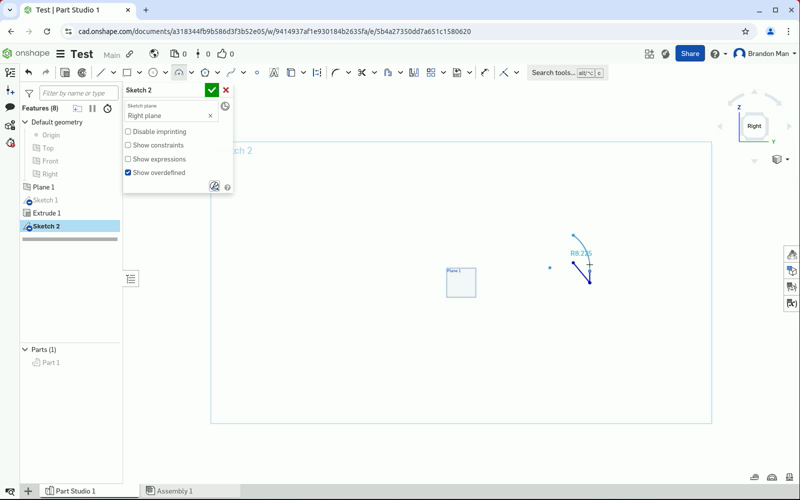
key(l)
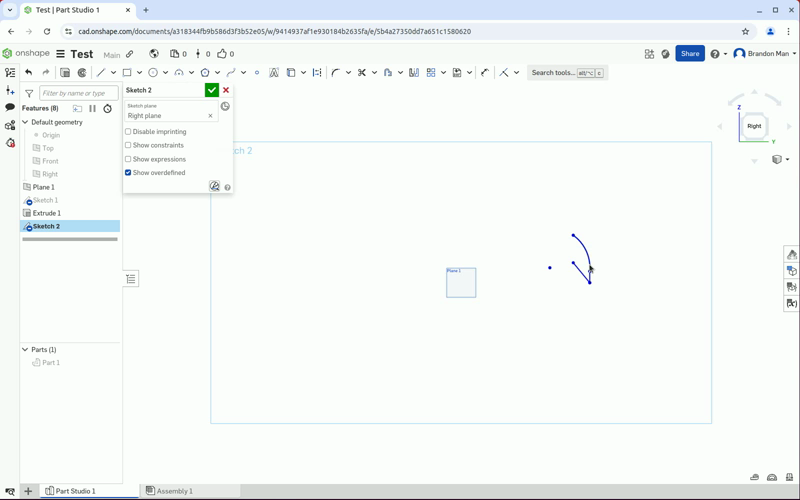
mouse_move(573, 235)
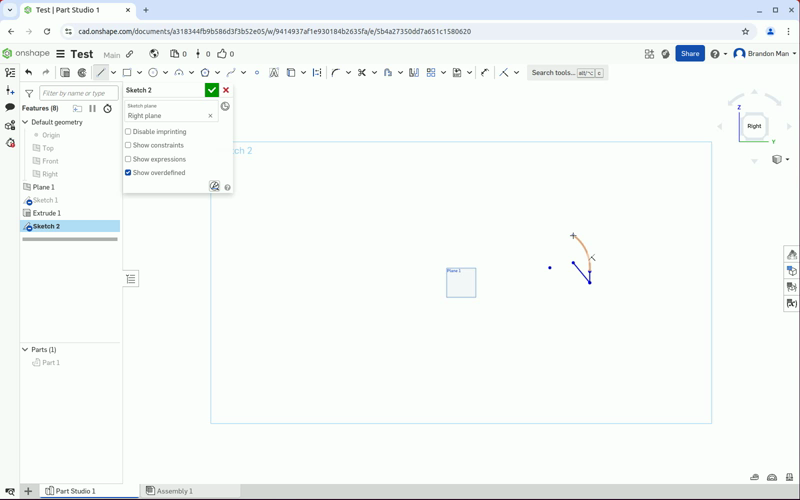
click(573, 235)
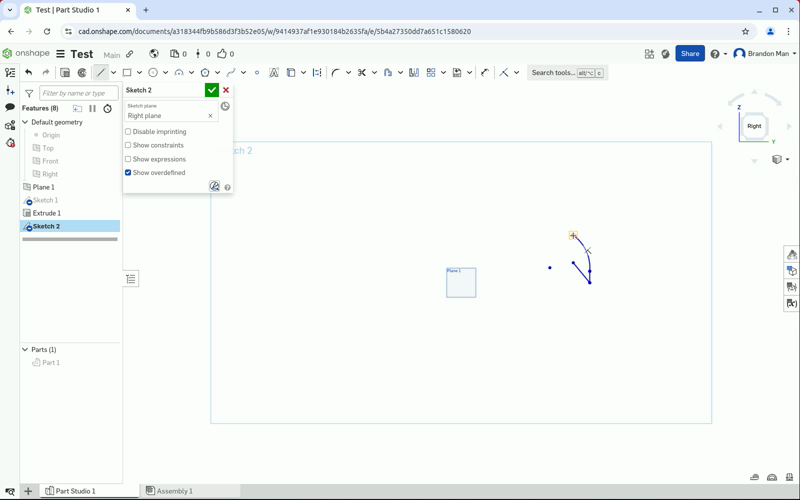
mouse_move(589, 235)
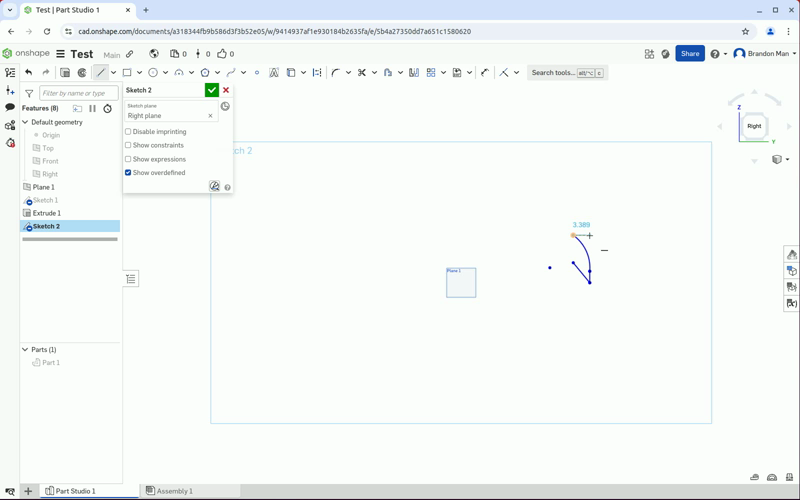
key_down(shift)
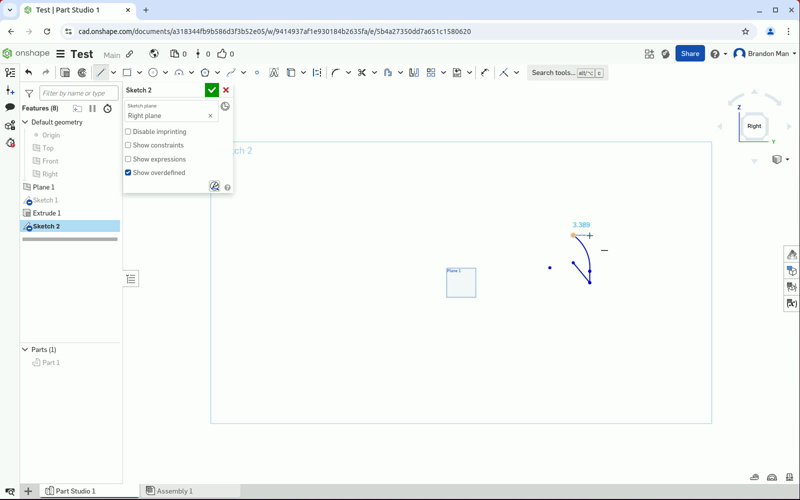
mouse_move(573, 262)
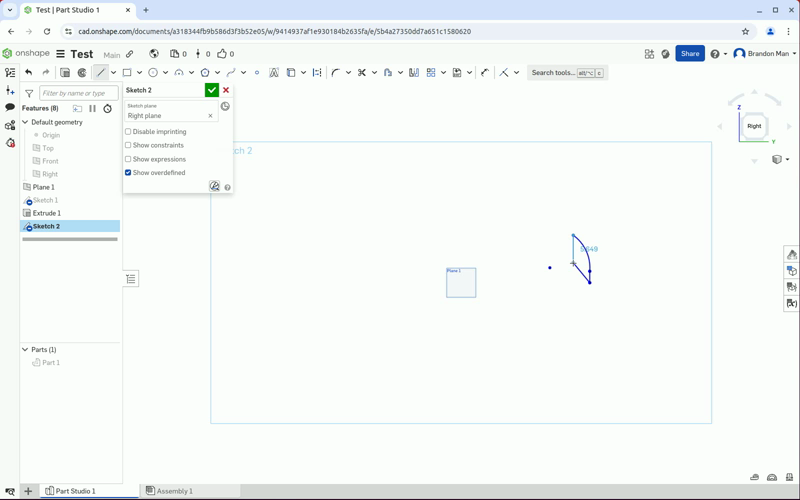
key_up(shift)
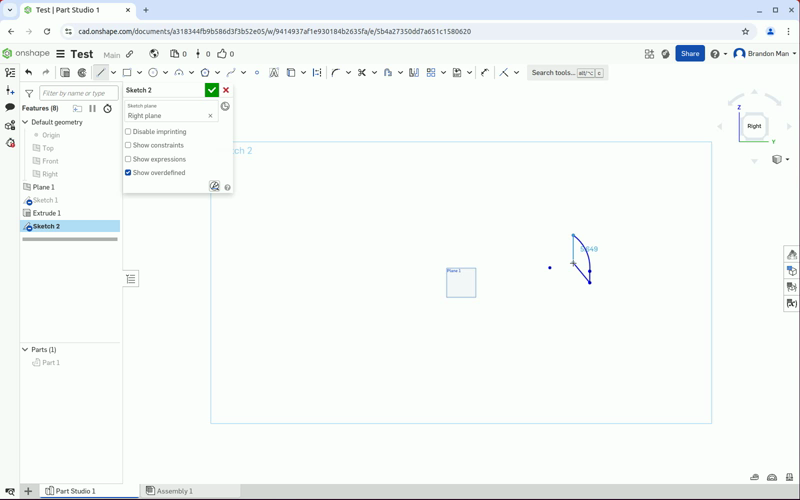
click(573, 262)
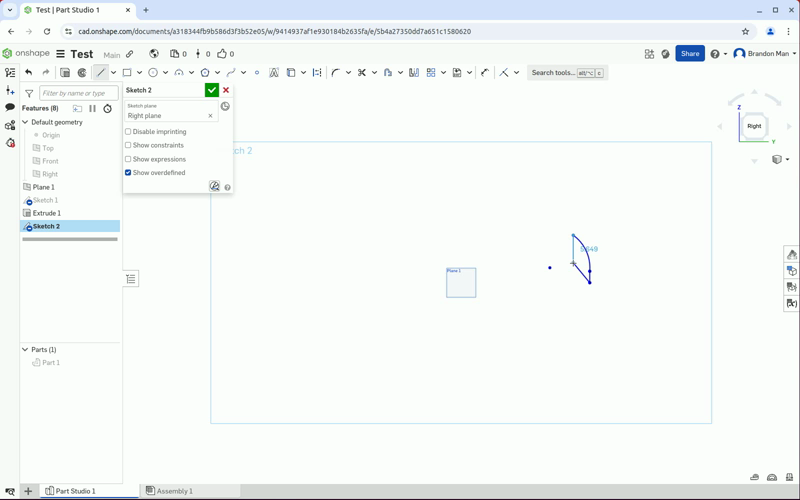
key(esc)
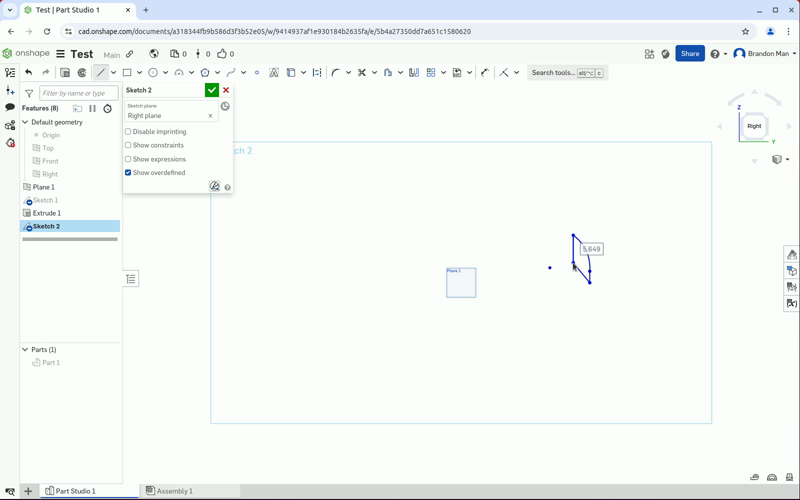
mouse_move(589, 254)
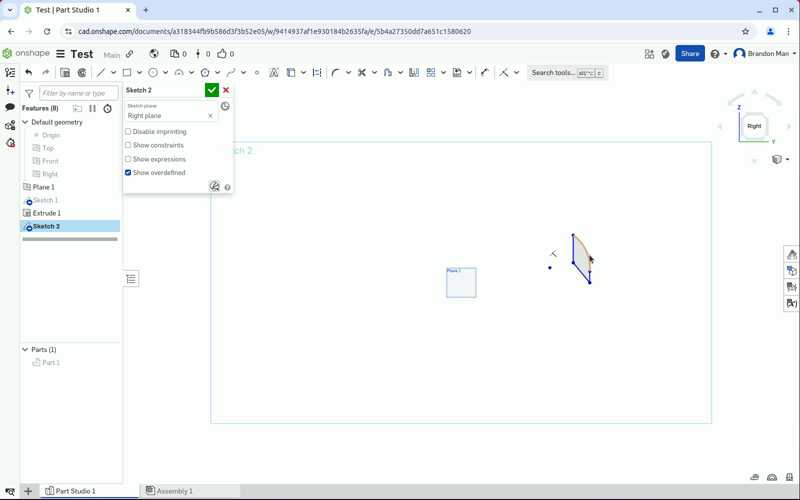
click(589, 254)
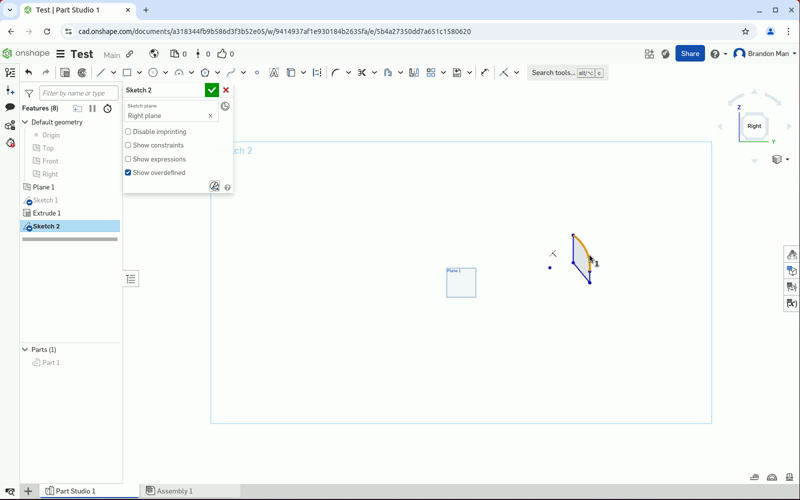
mouse_move(73, 352)
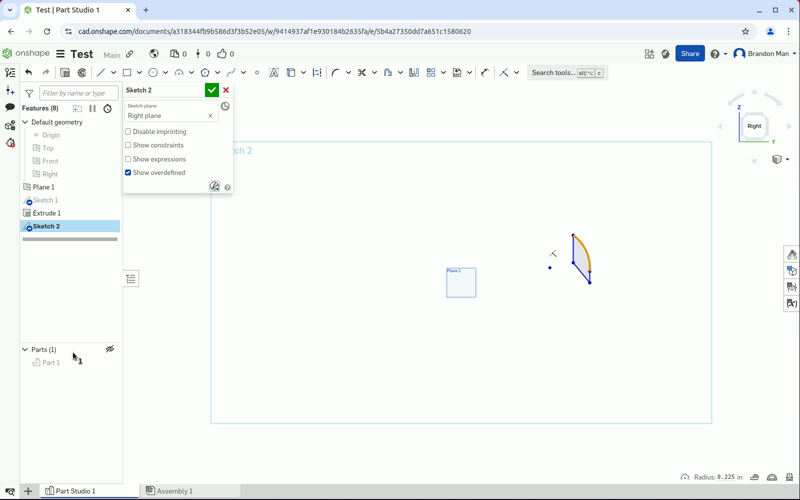
key(shift+y)
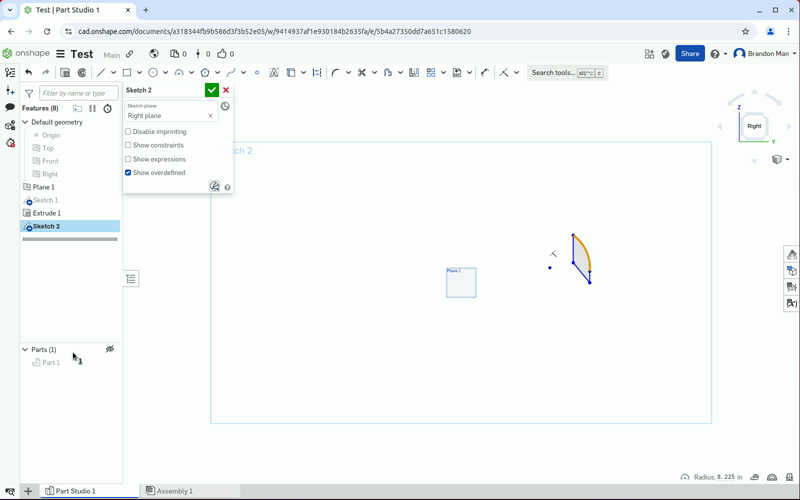
key(shift+e)
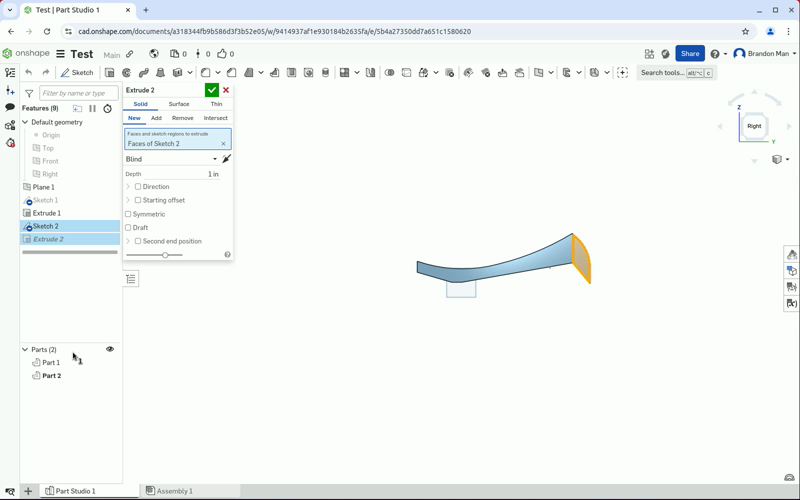
mouse_move(143, 106)
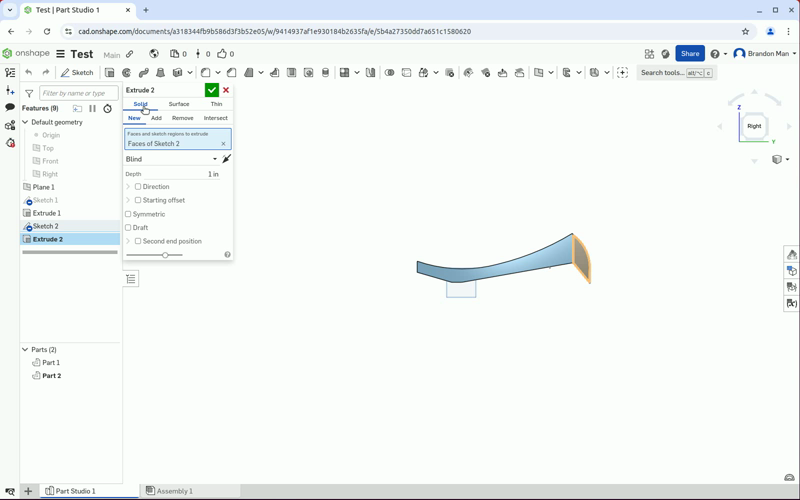
click(143, 106)
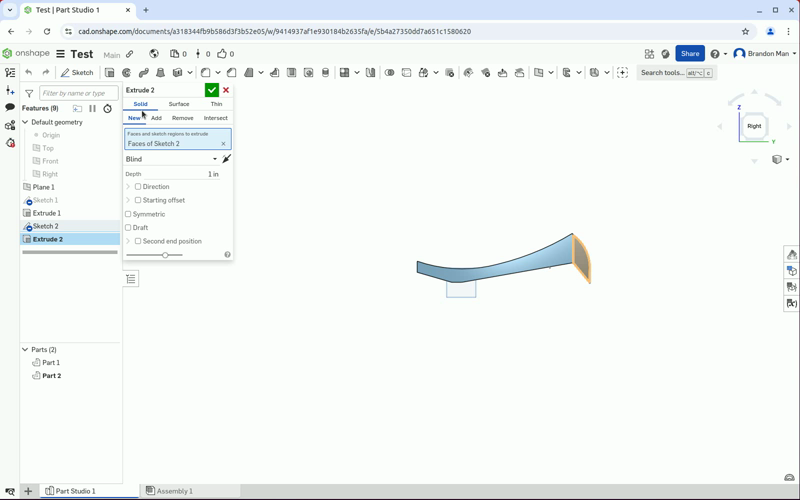
mouse_move(137, 120)
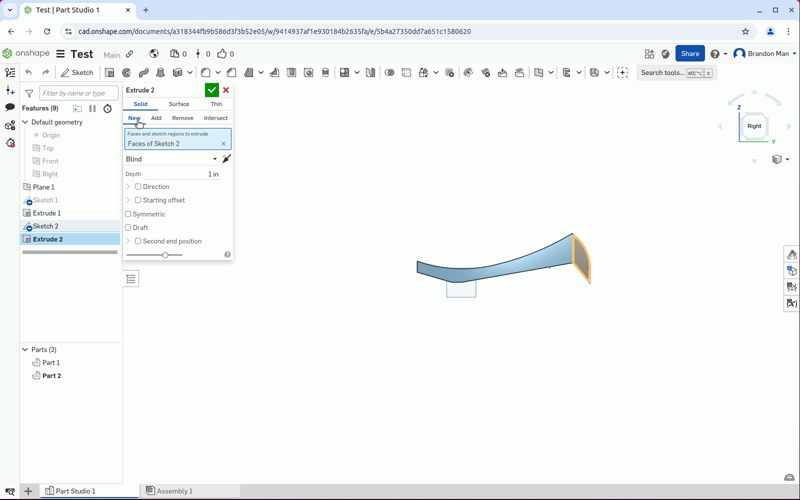
click(137, 120)
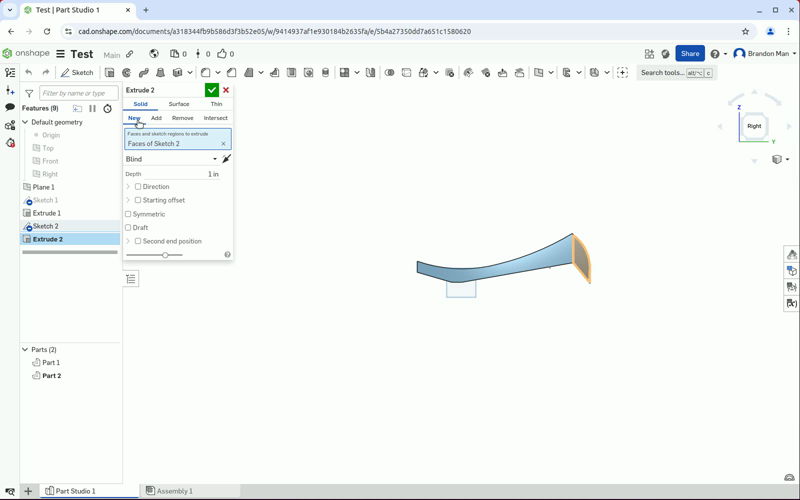
key(tab, 4)
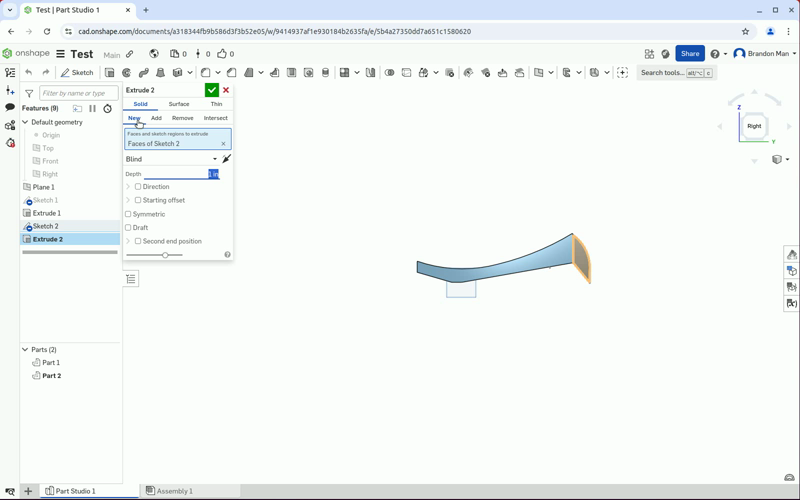
text(0.481)
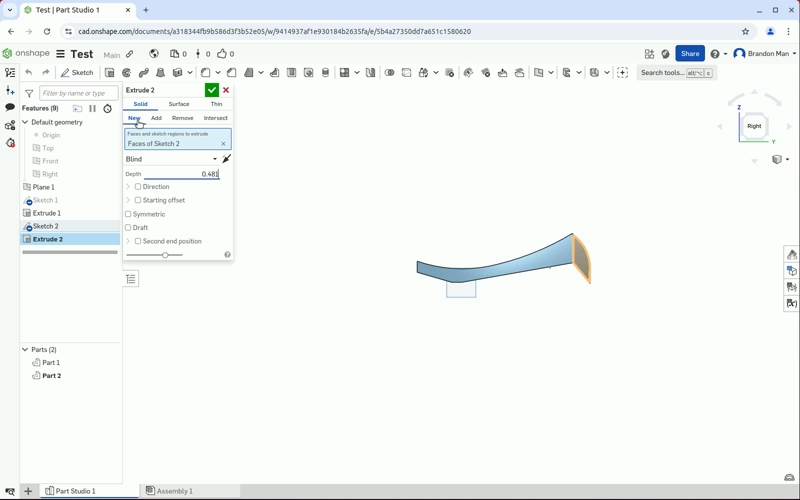
key(enter)
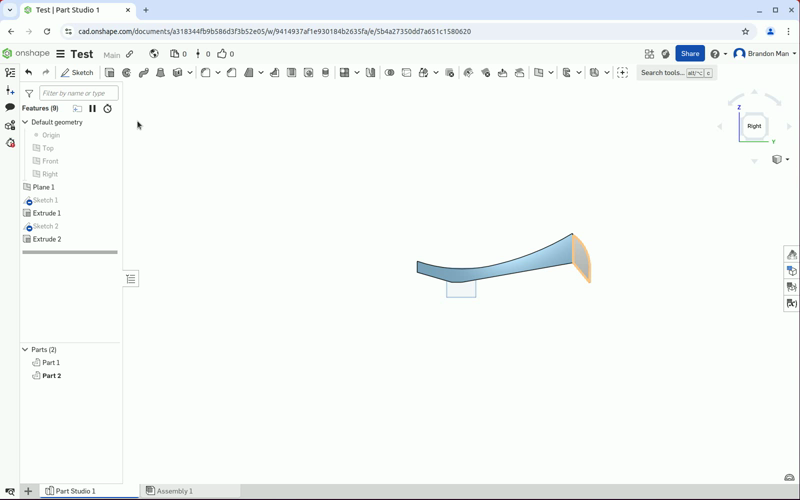
key(shift+h)
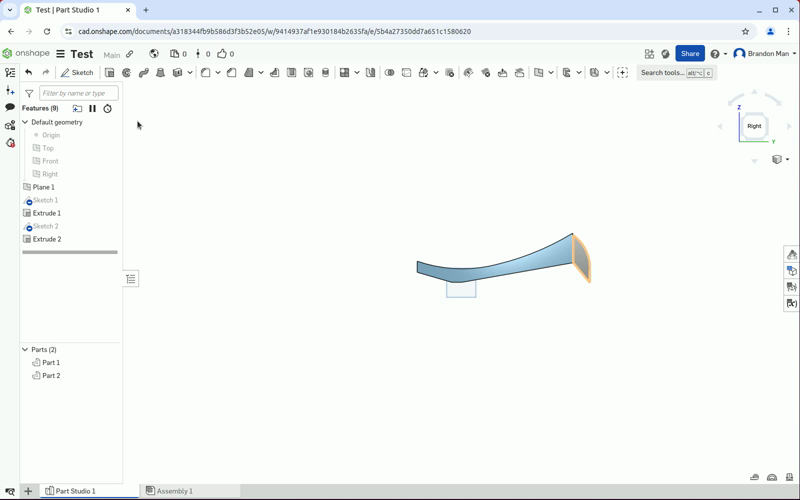
key(shift+h)
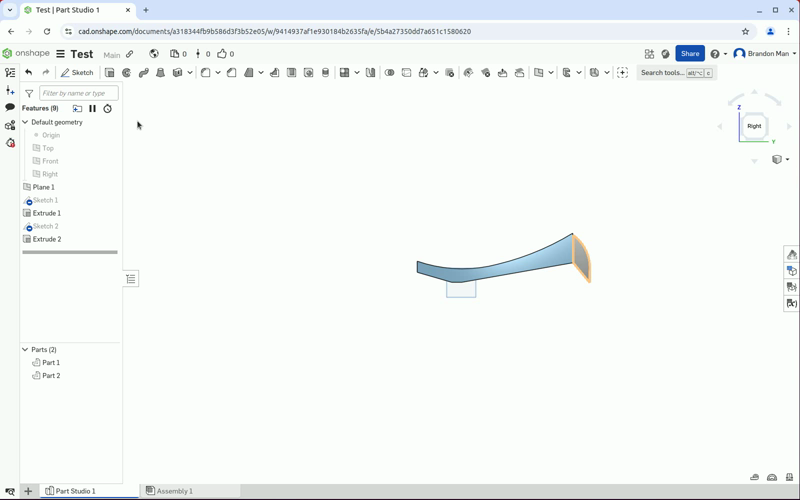
key(shift+7)
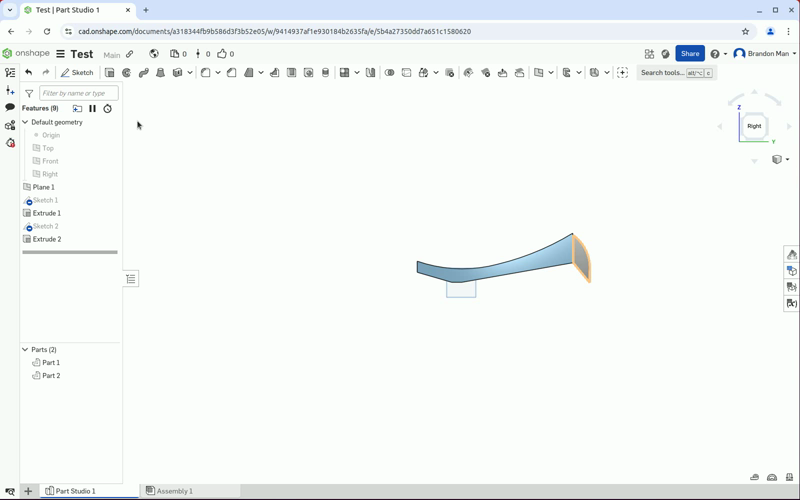
key(right, 2)
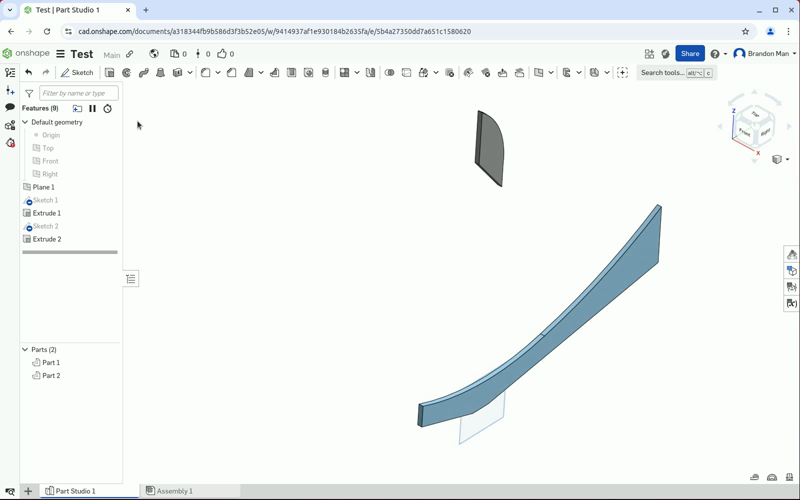
key(down, 2)
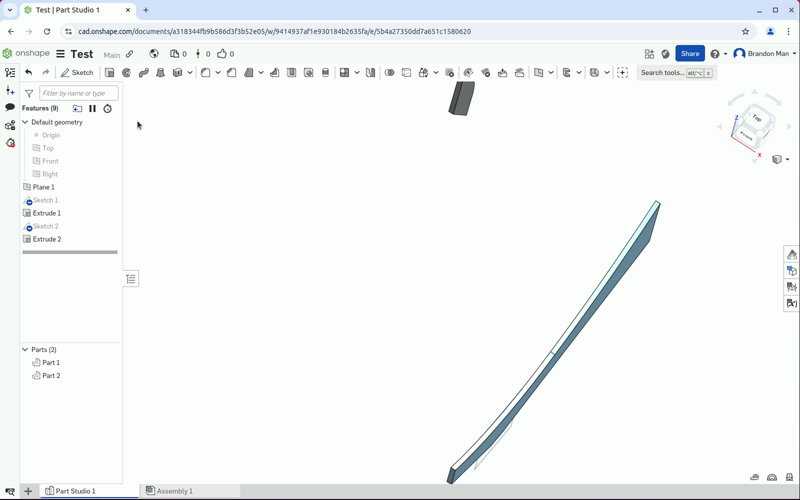
key(up, 2)
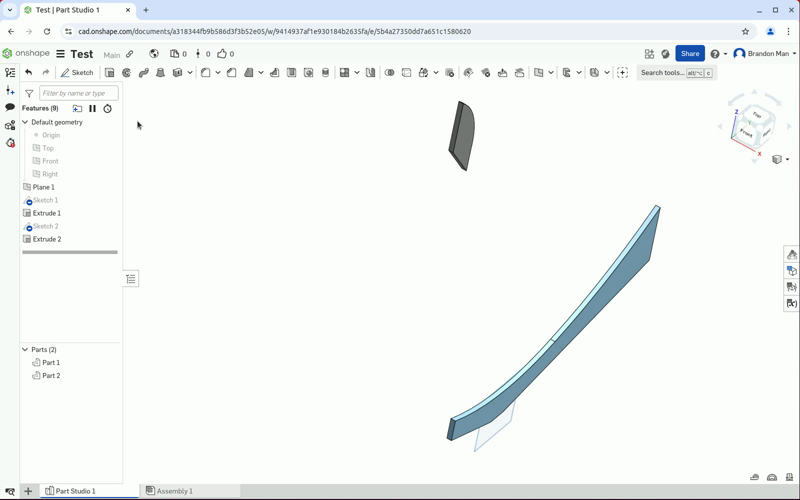
key(left, 2)
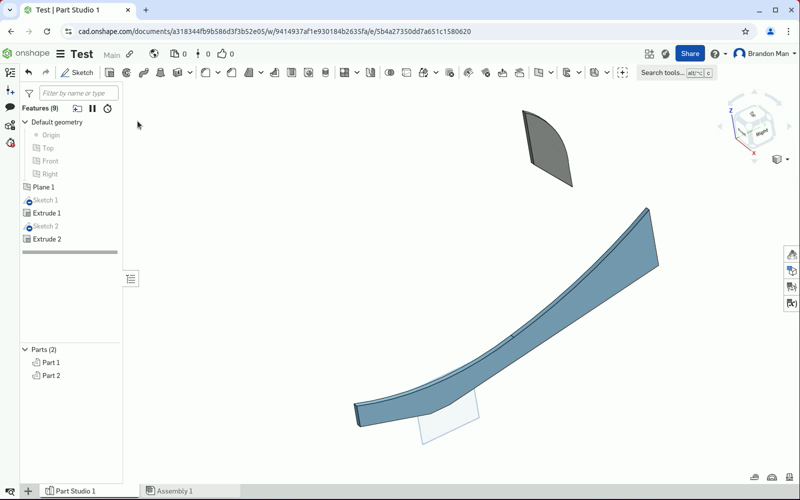
mouse_move(73, 189)
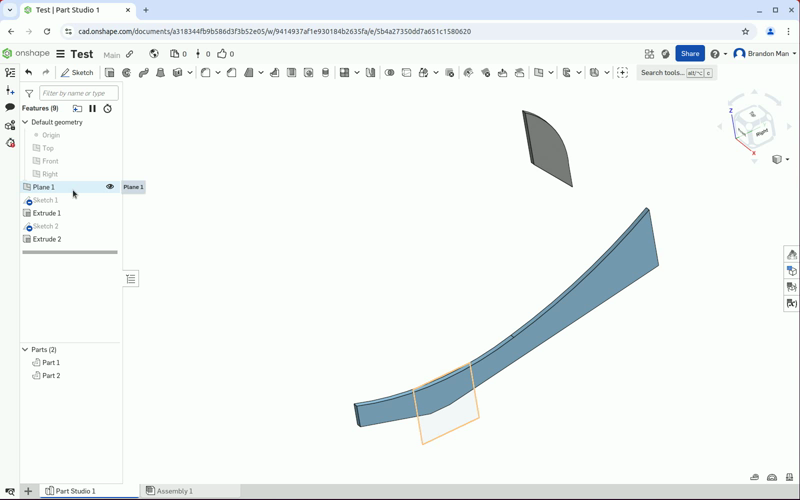
click(73, 189)